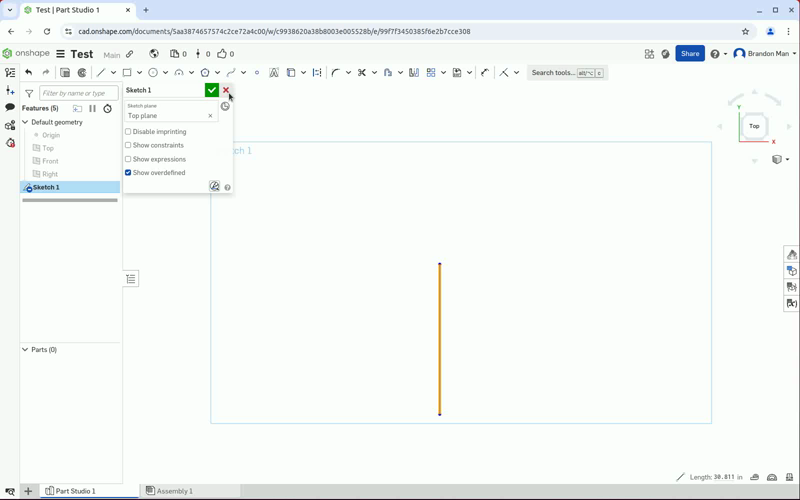
key(shift+h)
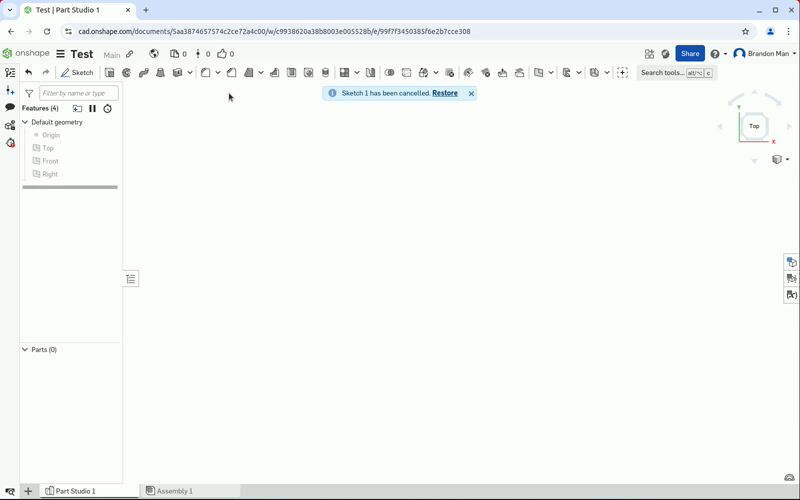
mouse_move(73, 352)
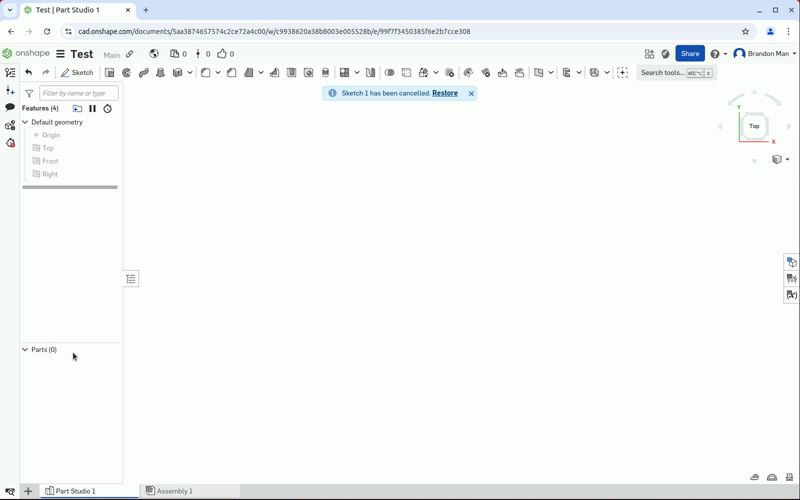
key(y)
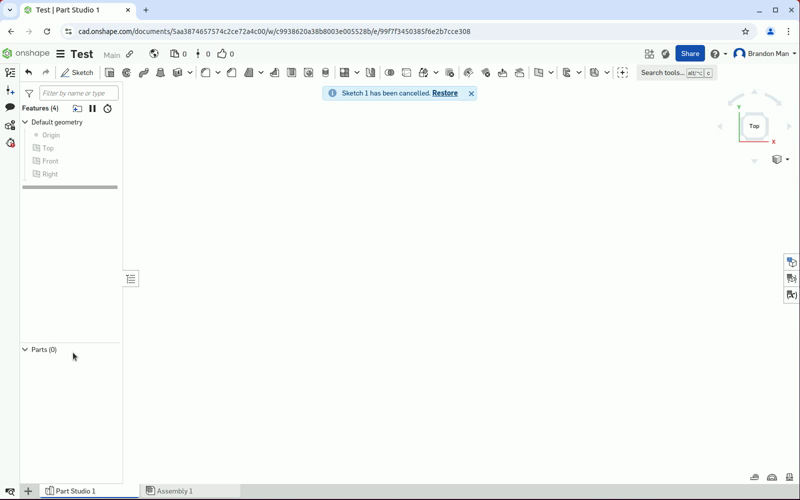
key(shift+p)
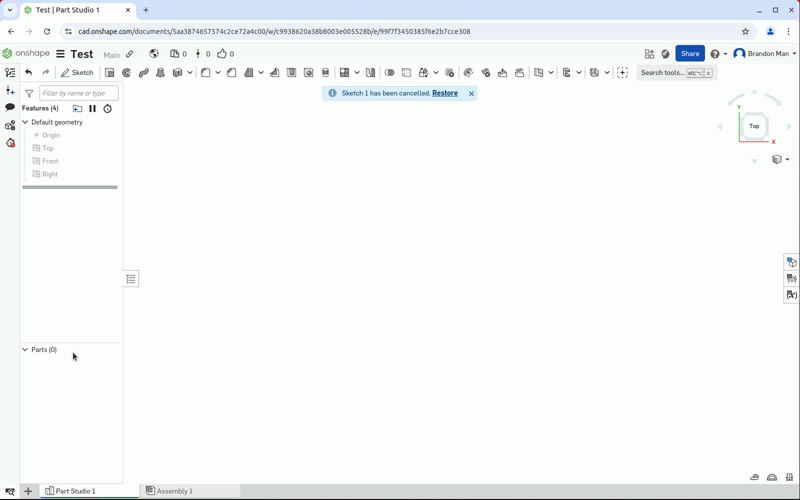
key(space)
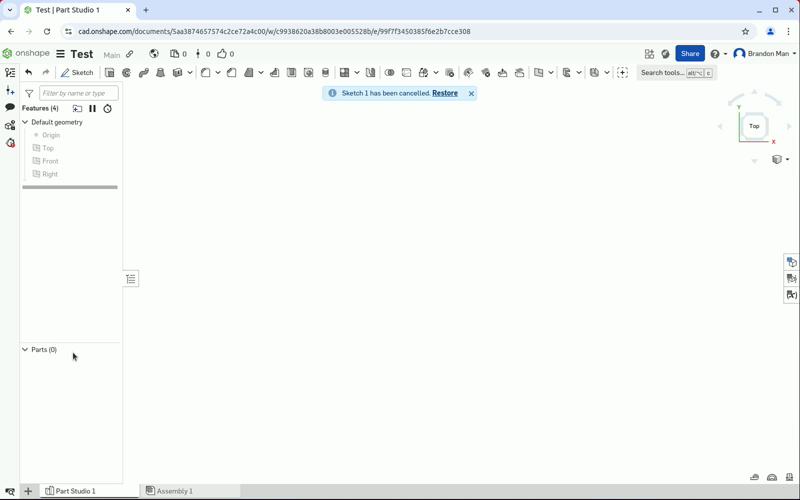
key_down(shift)
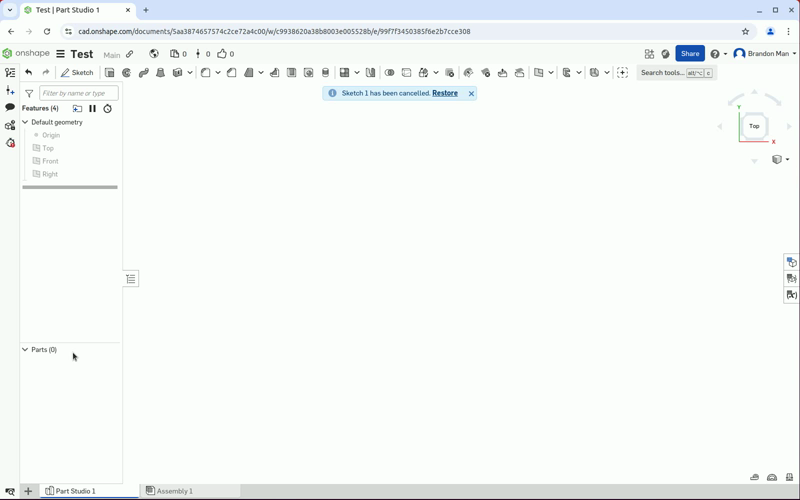
key(up)
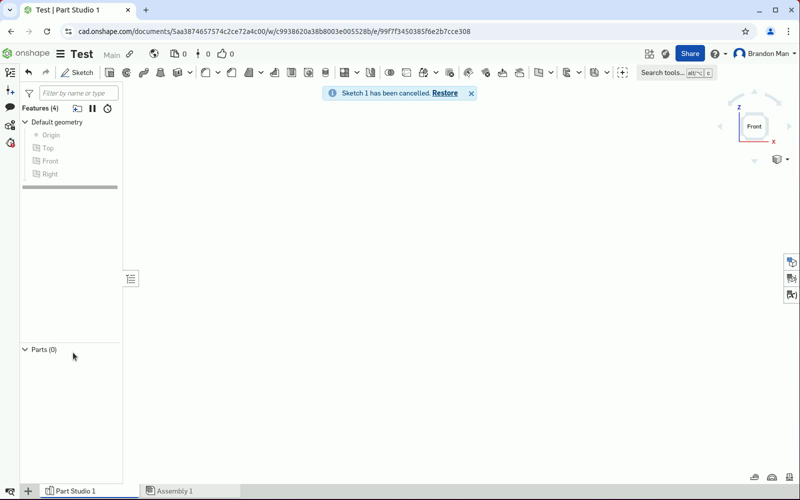
key_up(shift)
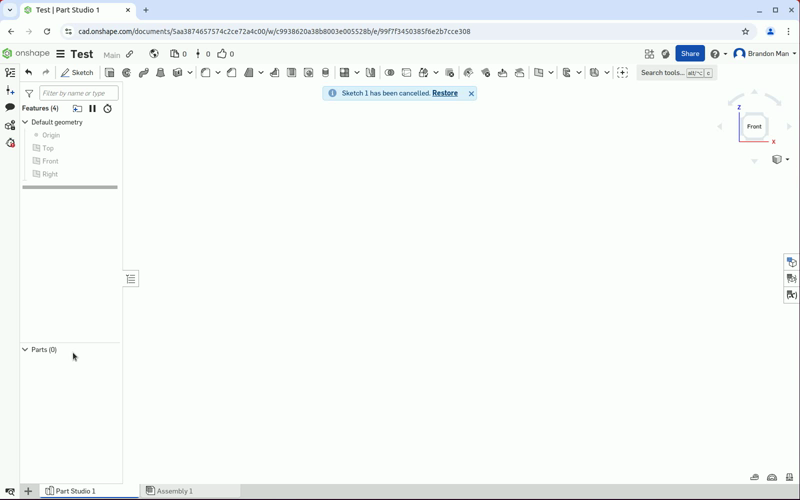
mouse_move(73, 352)
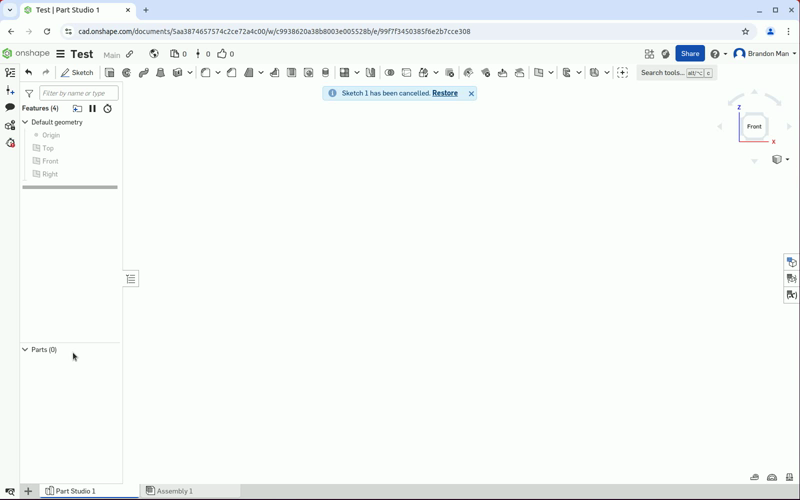
key(shift+y)
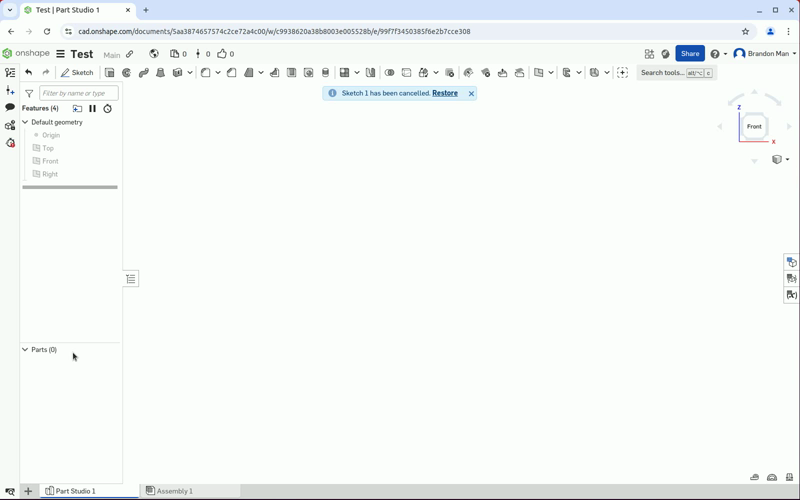
key(shift+s)
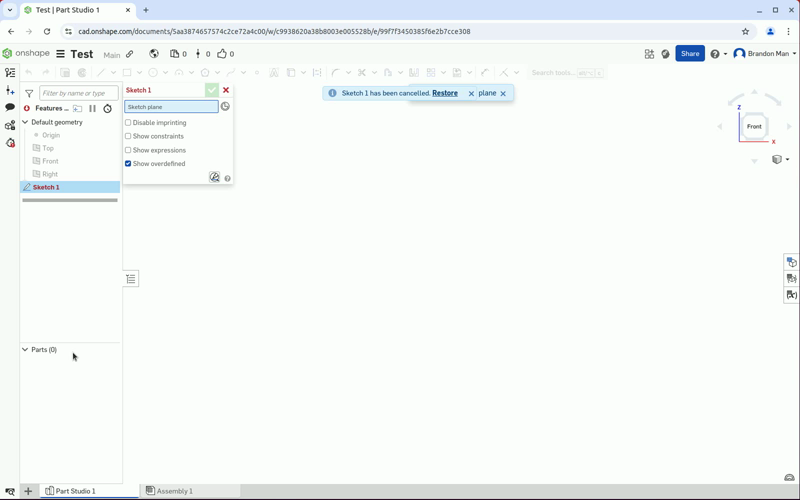
mouse_move(73, 163)
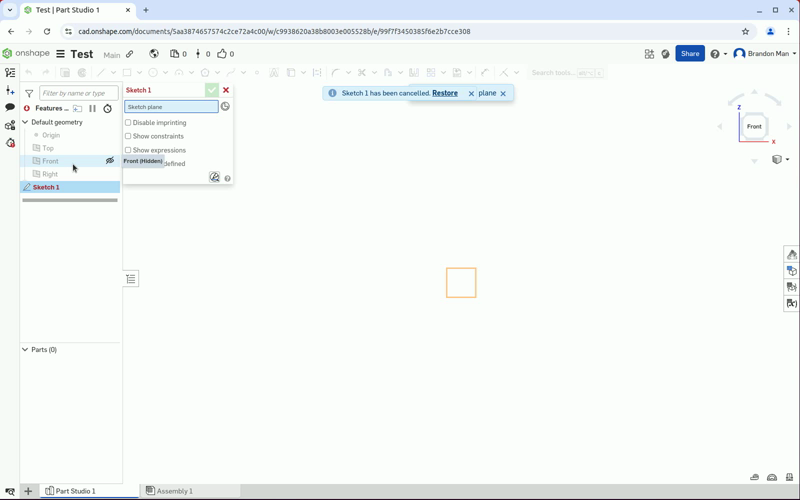
click(73, 163)
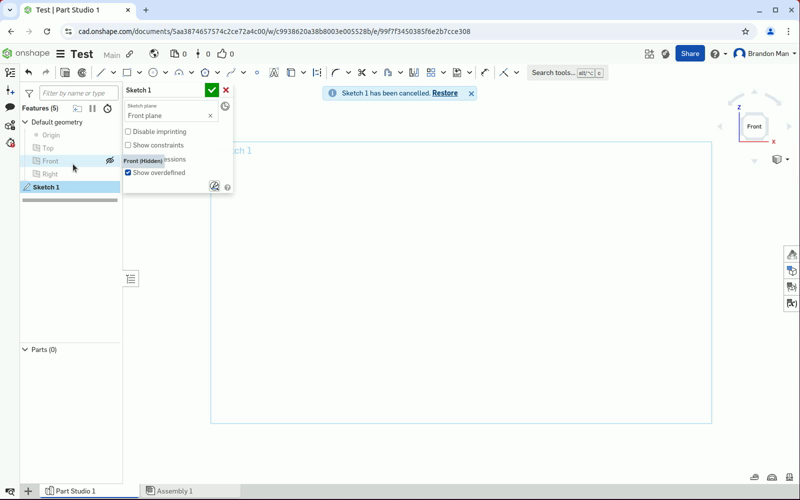
mouse_move(73, 352)
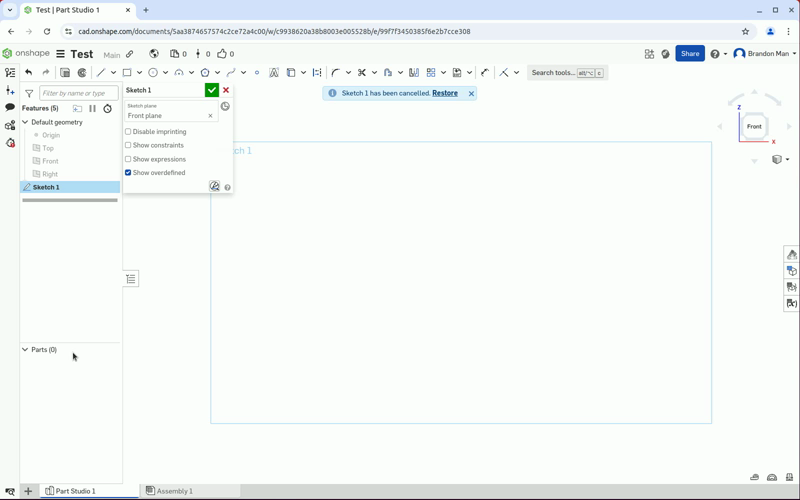
key(y)
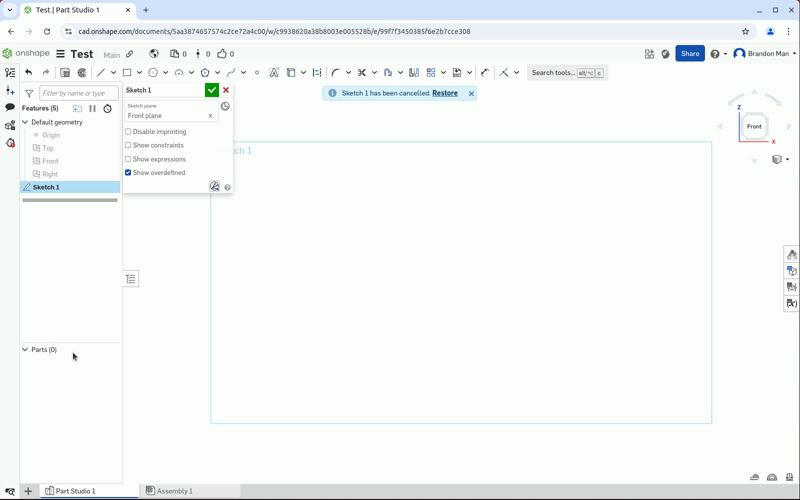
key(l)
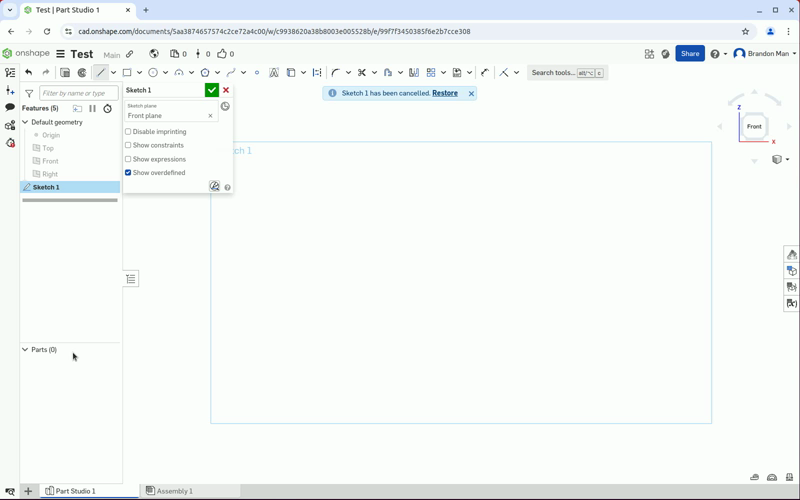
key_down(shift)
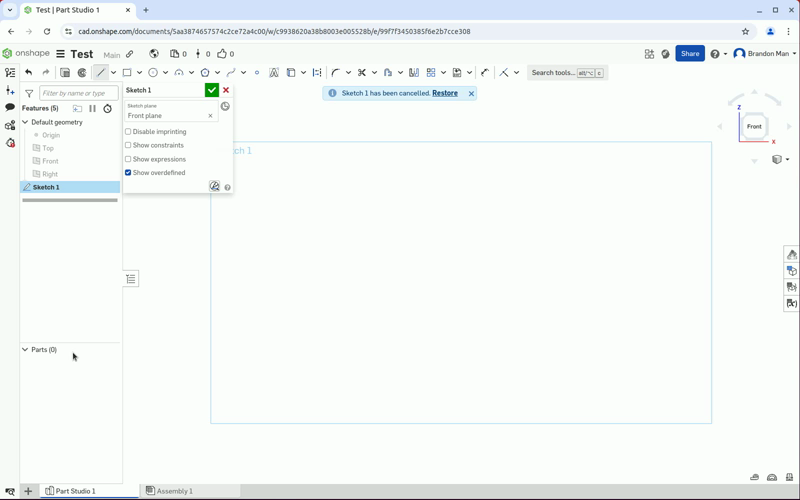
mouse_move(416, 395)
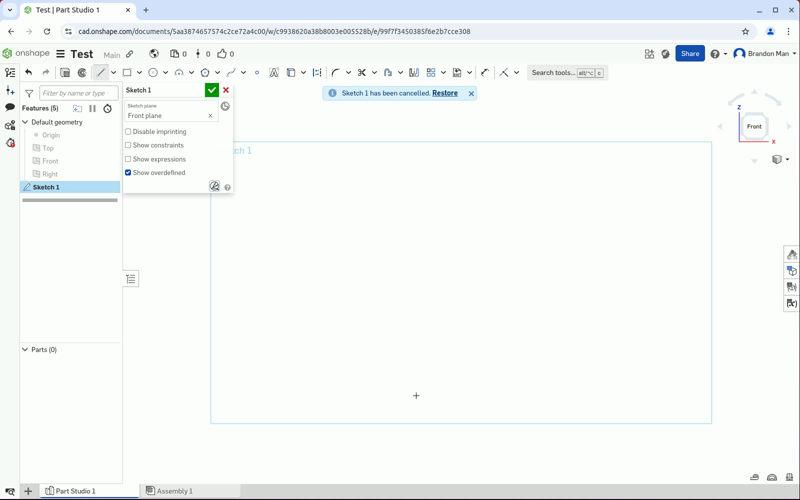
click(416, 395)
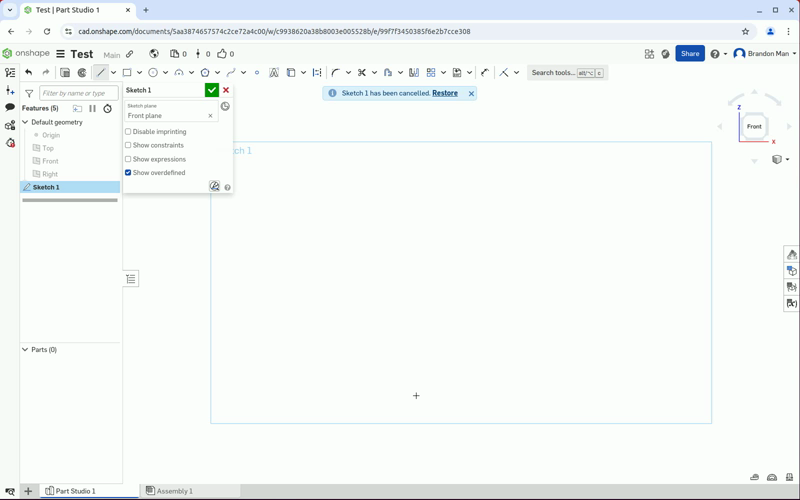
key_up(shift)
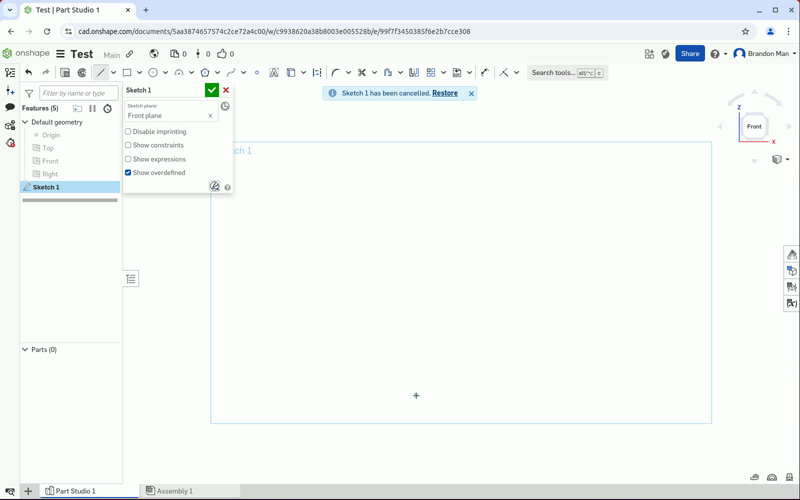
key_down(shift)
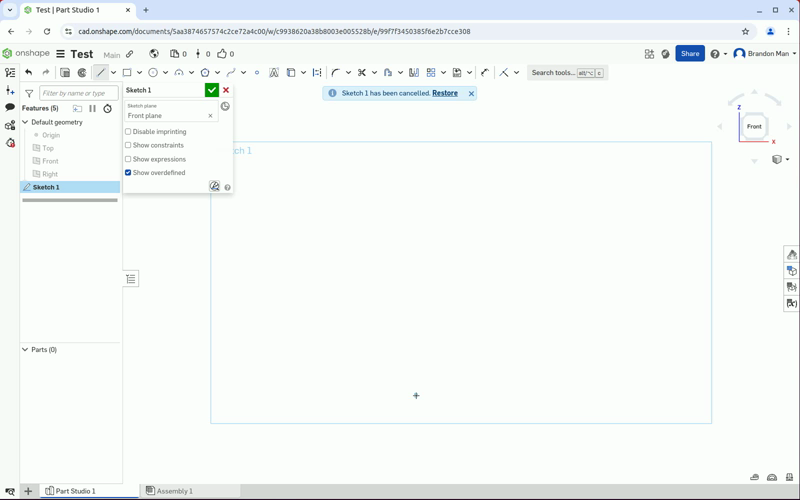
mouse_move(505, 395)
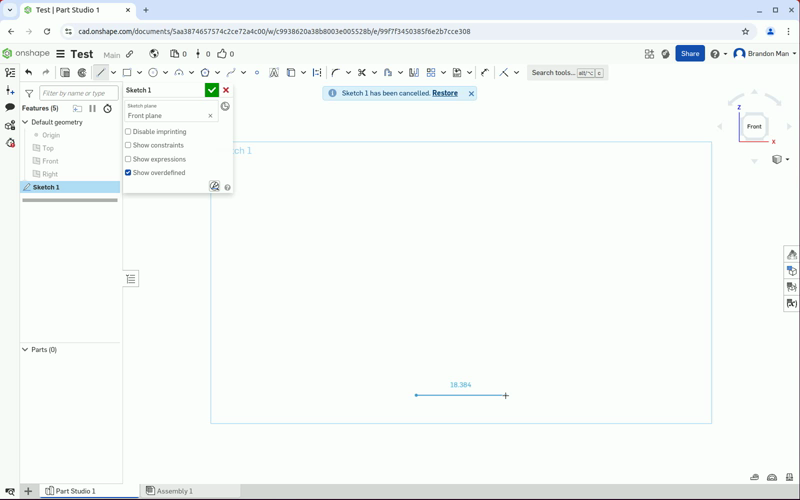
click(505, 395)
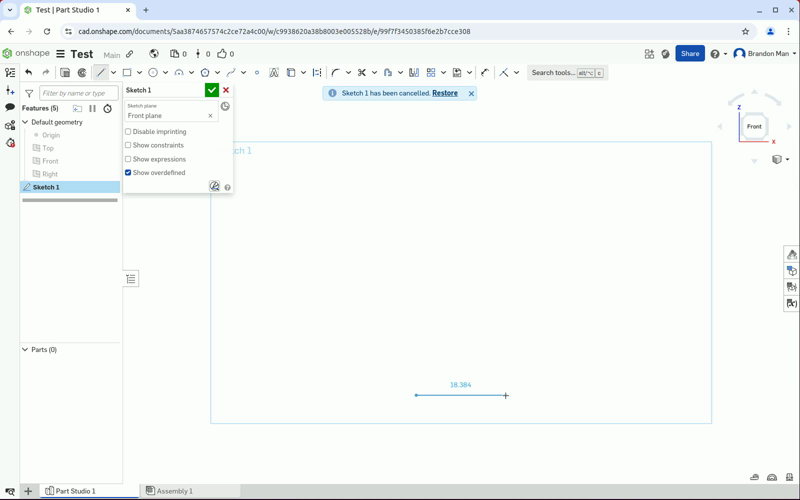
key_up(shift)
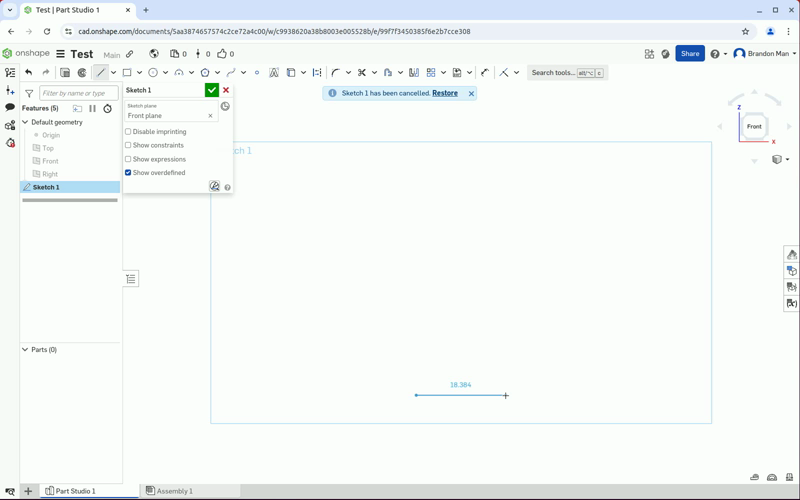
key_down(shift)
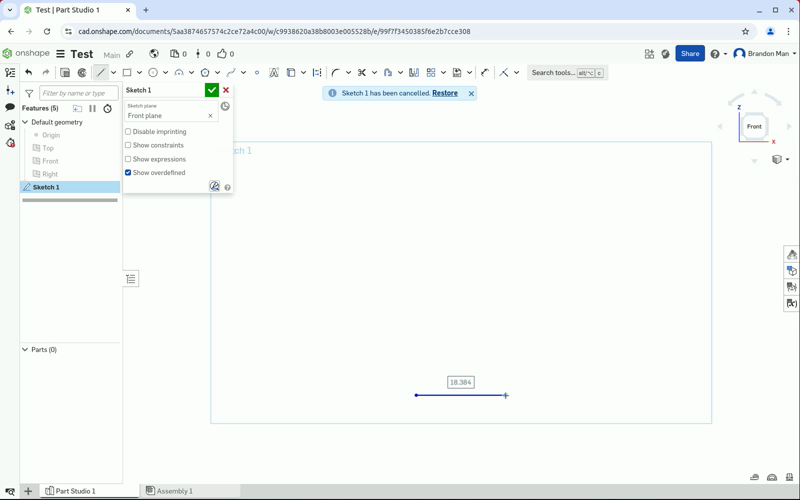
mouse_move(505, 171)
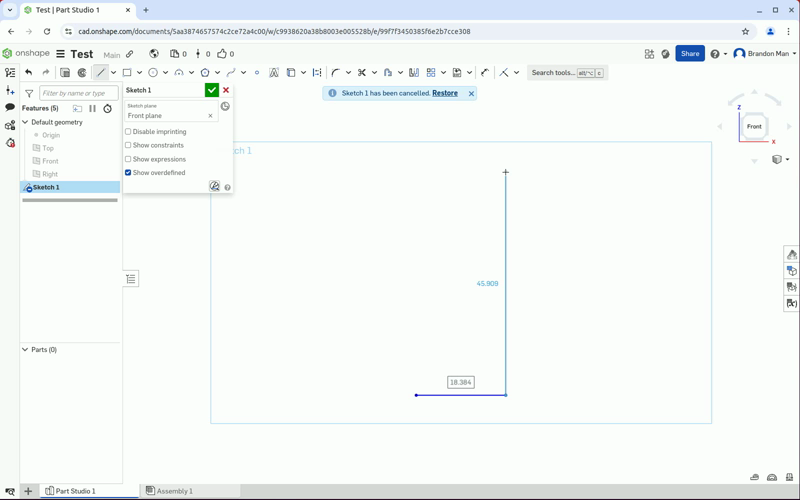
click(505, 171)
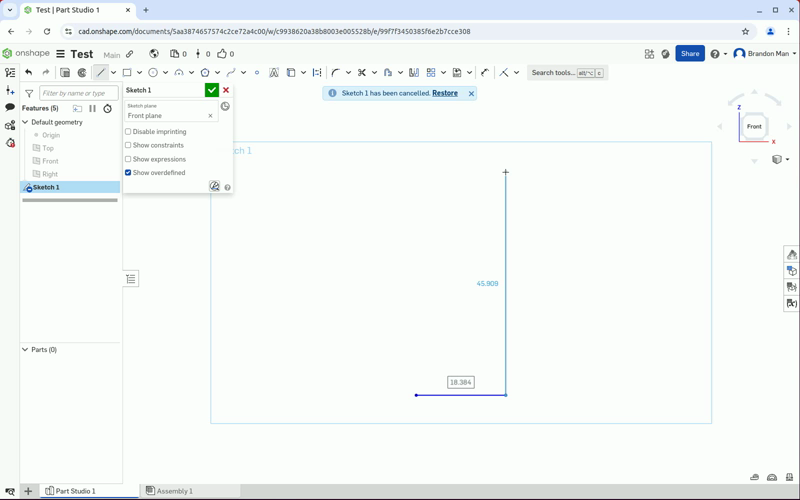
key_up(shift)
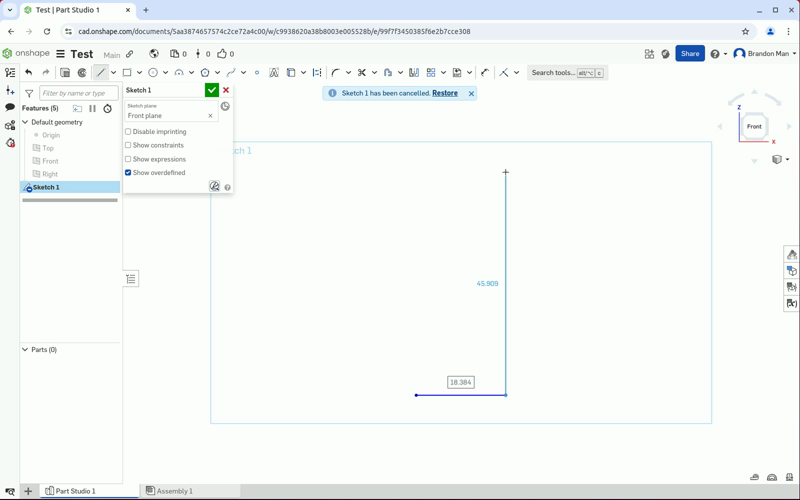
key_down(shift)
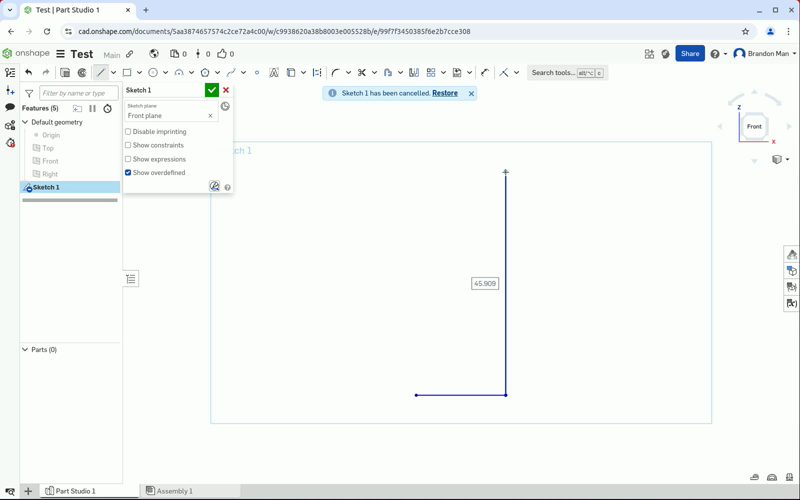
mouse_move(535, 171)
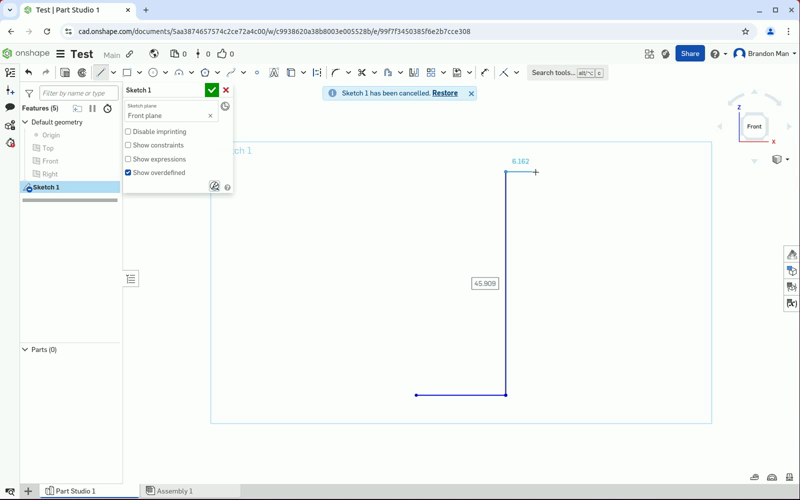
mouse_move(461, 171)
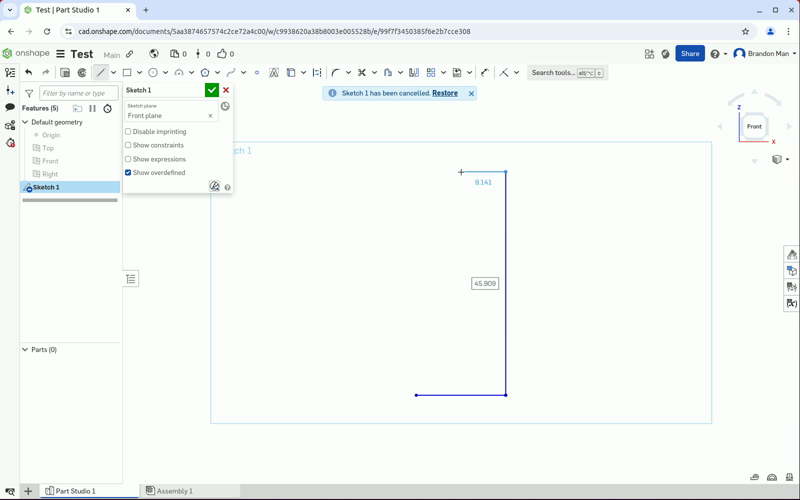
click(461, 171)
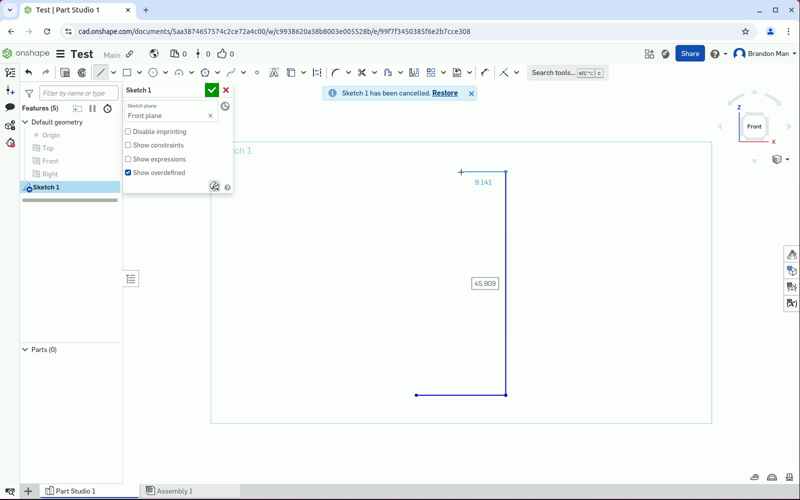
key_up(shift)
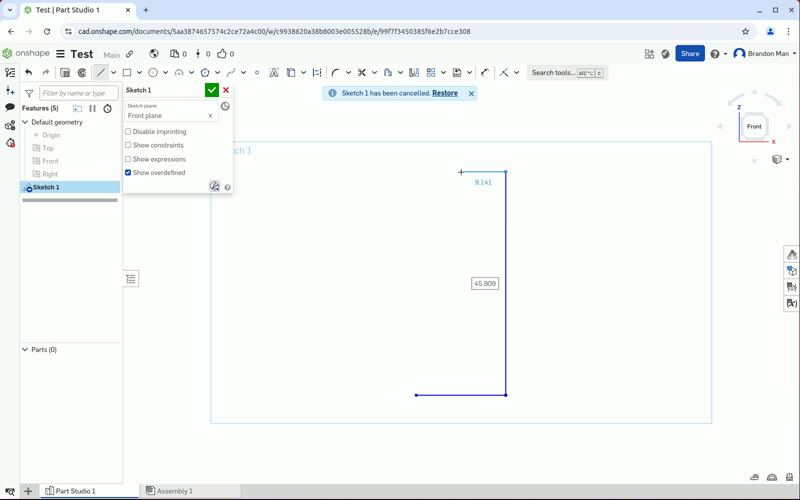
key_down(shift)
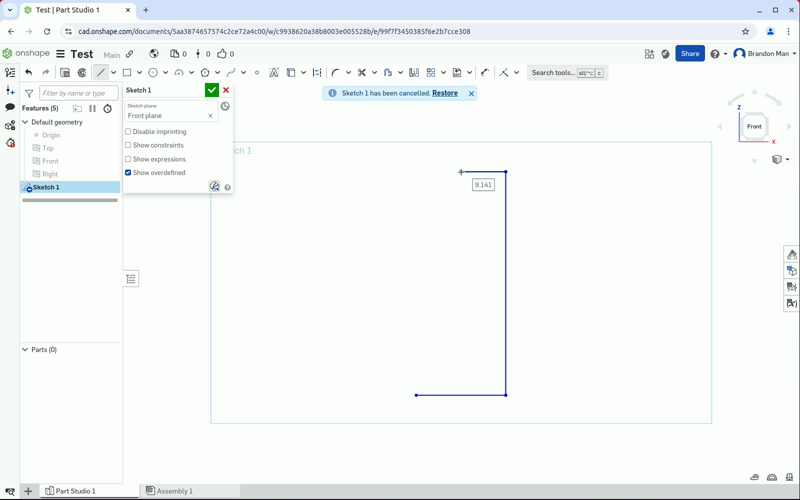
mouse_move(491, 171)
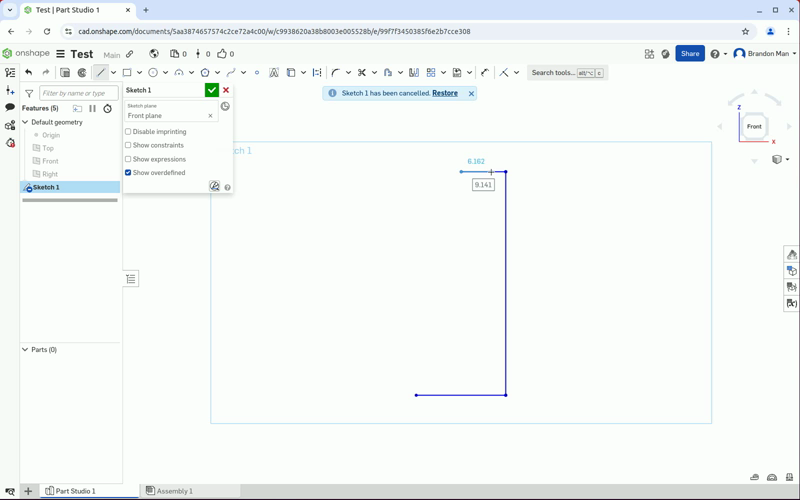
mouse_move(416, 171)
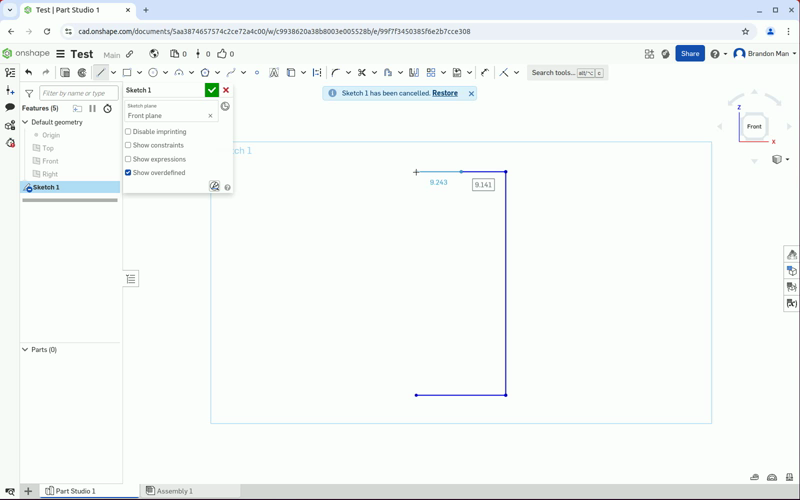
click(416, 171)
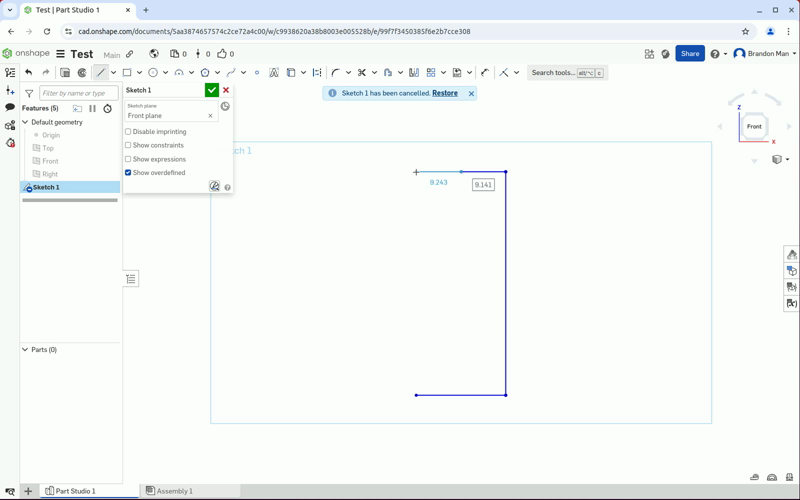
key_up(shift)
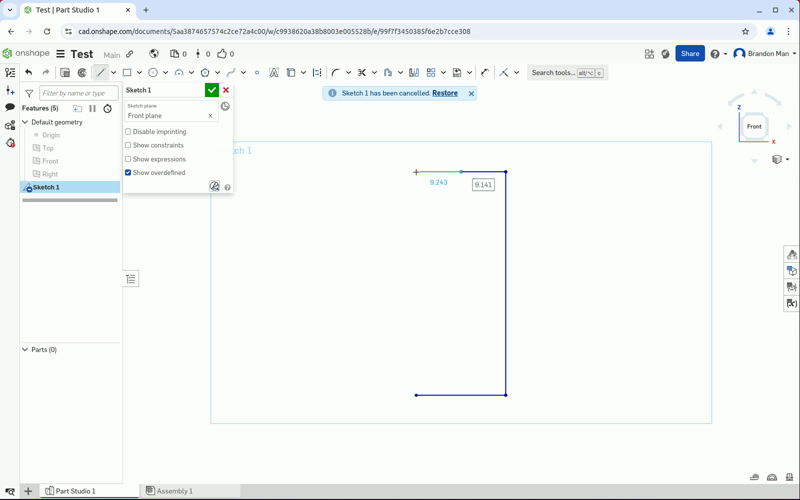
key_down(shift)
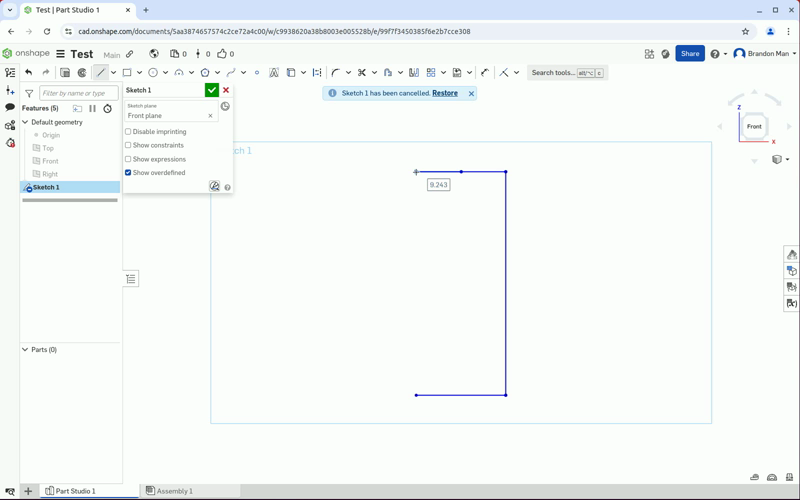
mouse_move(416, 395)
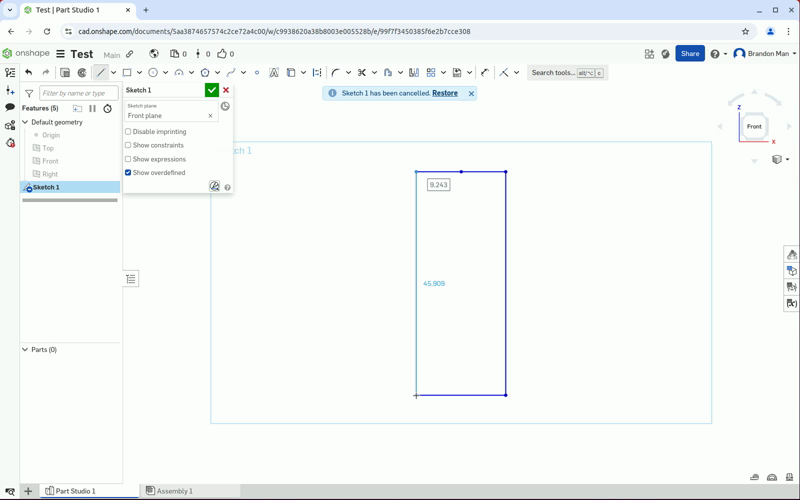
key_up(shift)
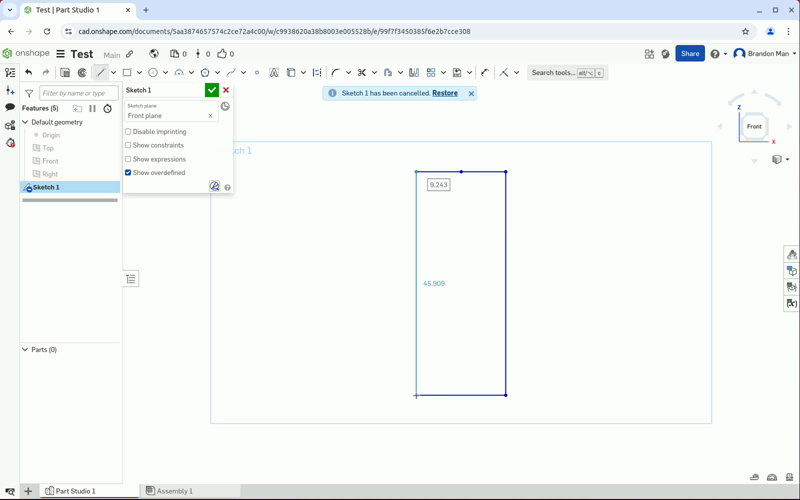
click(416, 395)
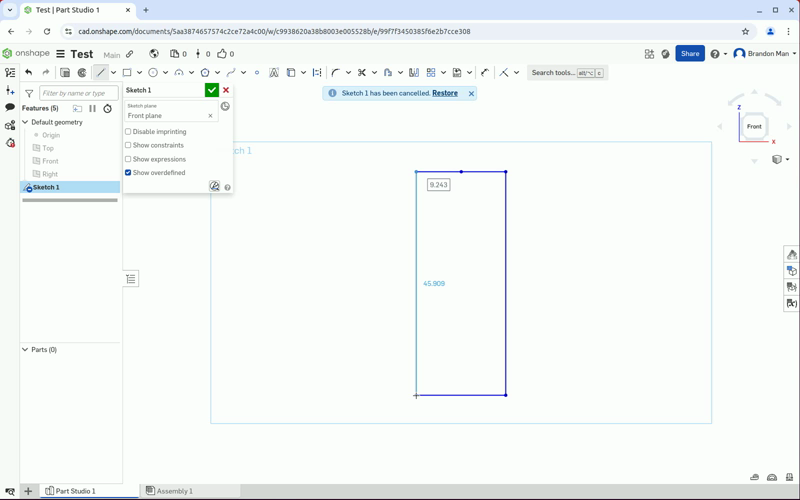
key(esc)
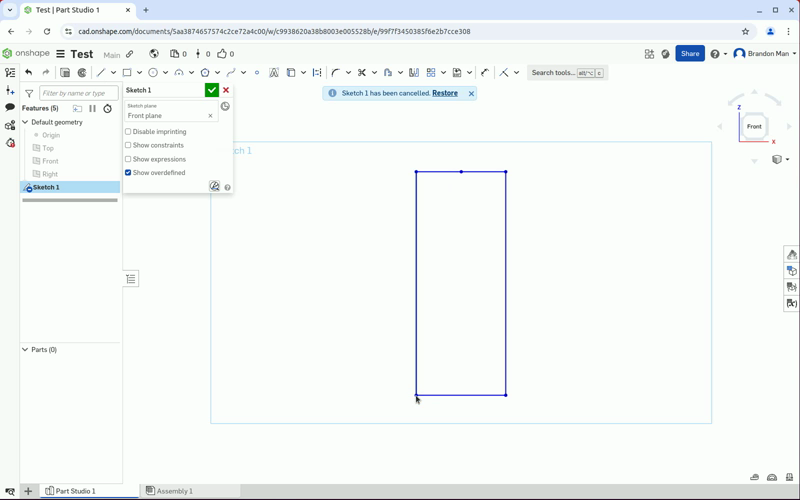
mouse_move(471, 231)
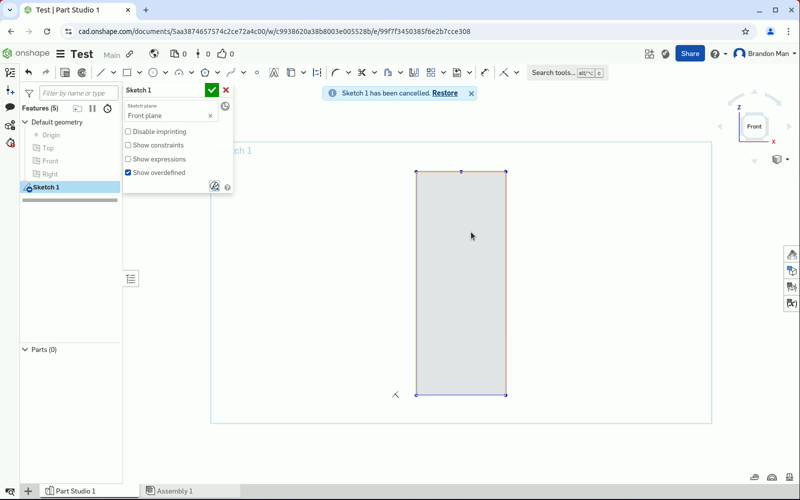
click(471, 231)
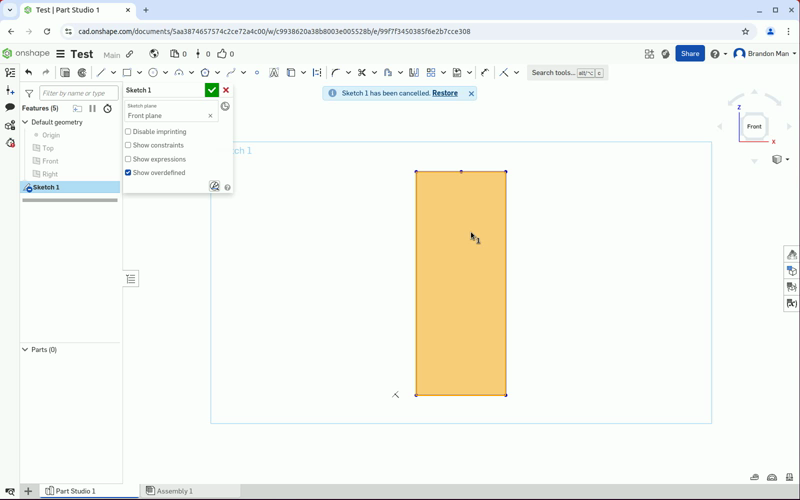
mouse_move(73, 352)
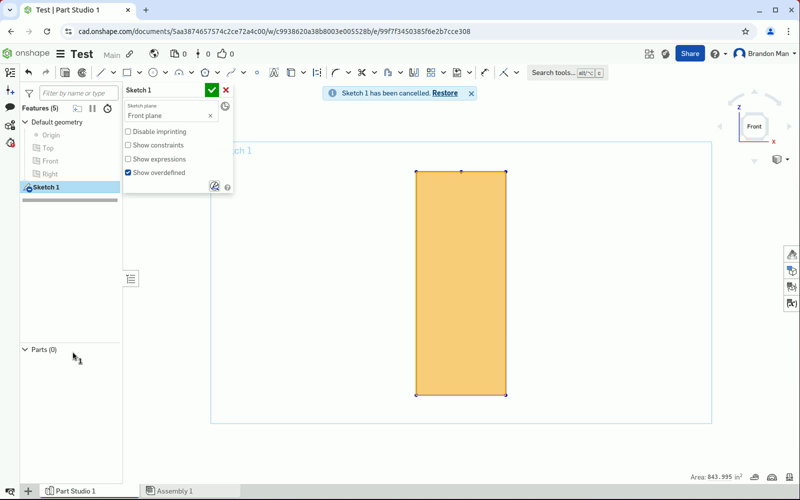
key(shift+y)
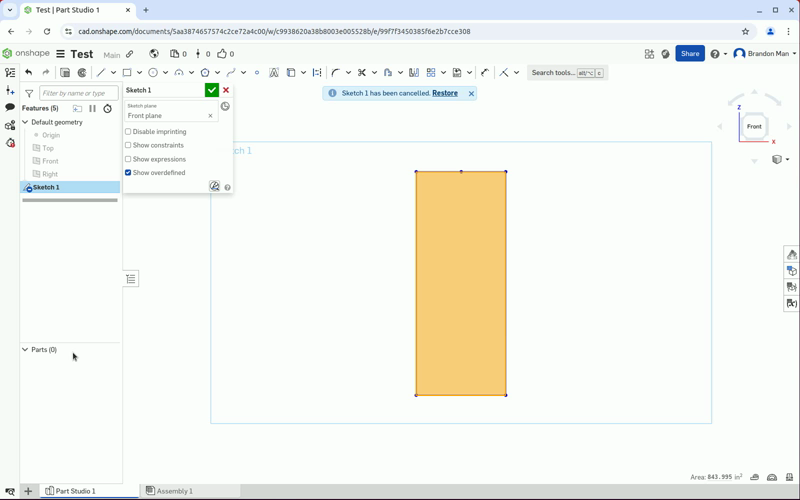
key(shift+e)
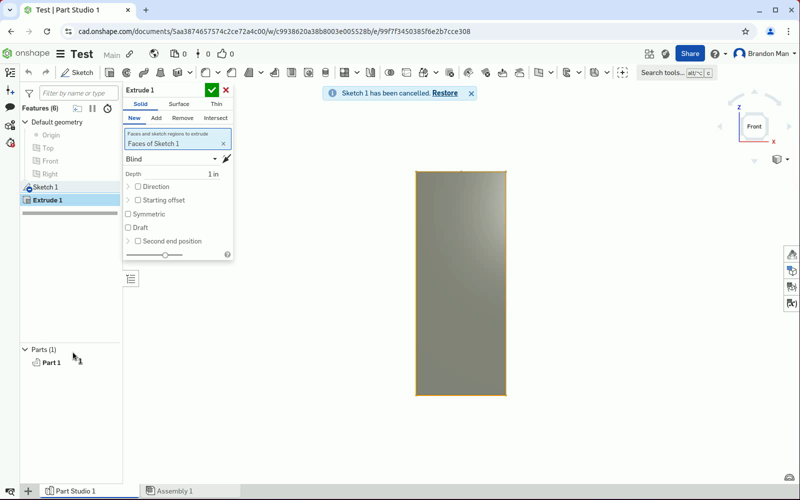
mouse_move(143, 106)
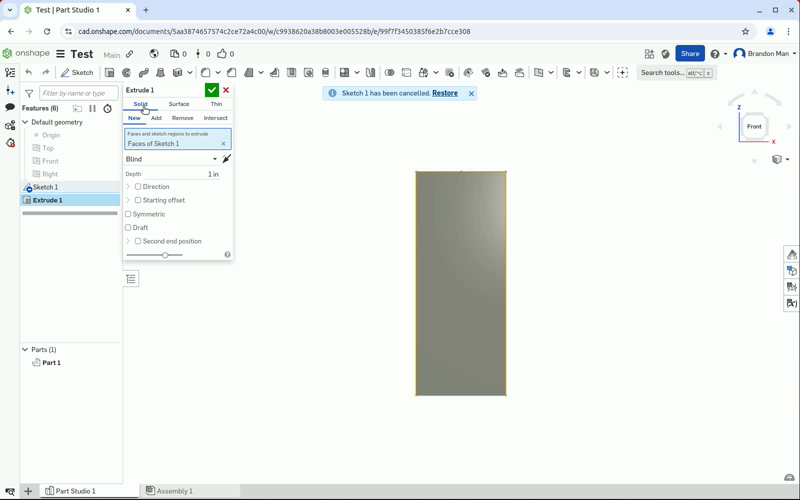
click(143, 106)
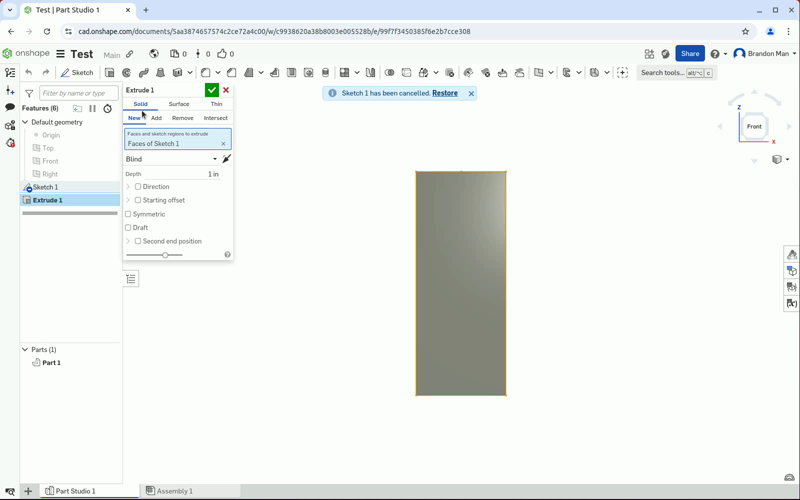
mouse_move(137, 120)
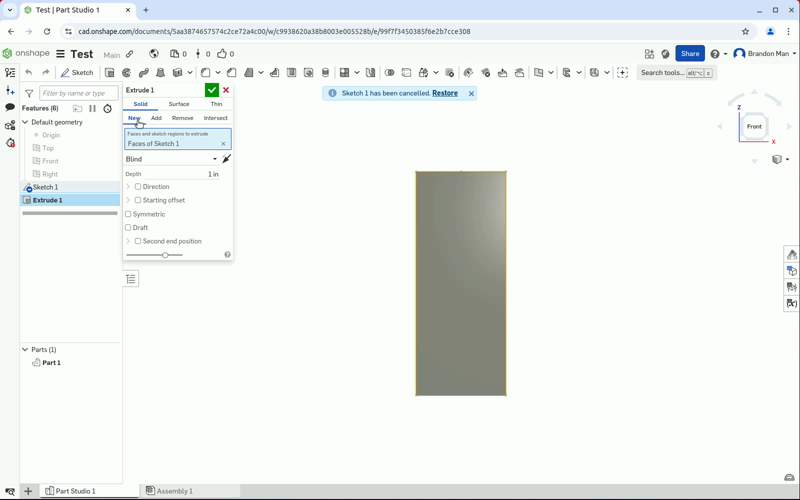
click(137, 120)
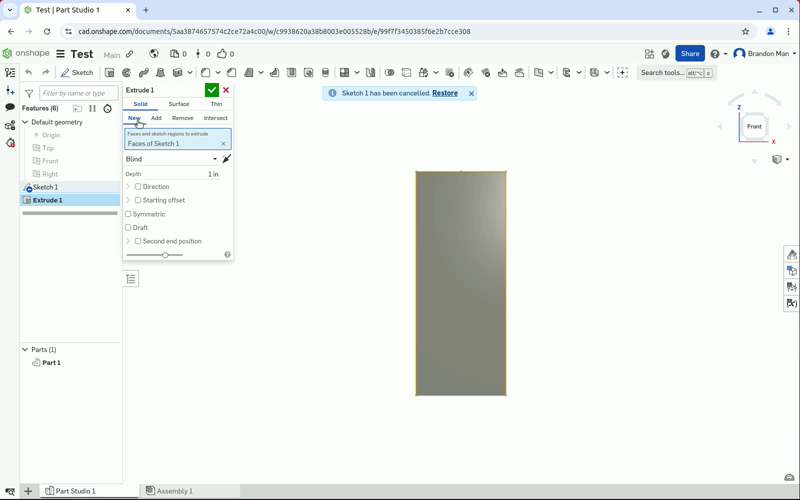
key(tab, 4)
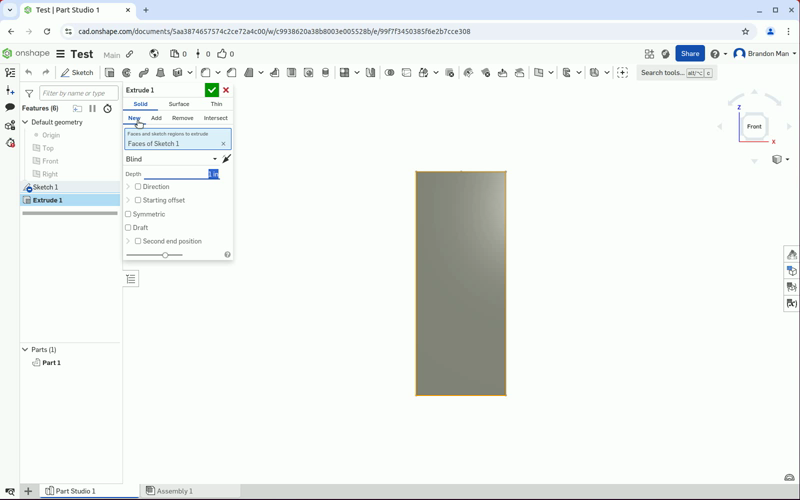
text(11.554)
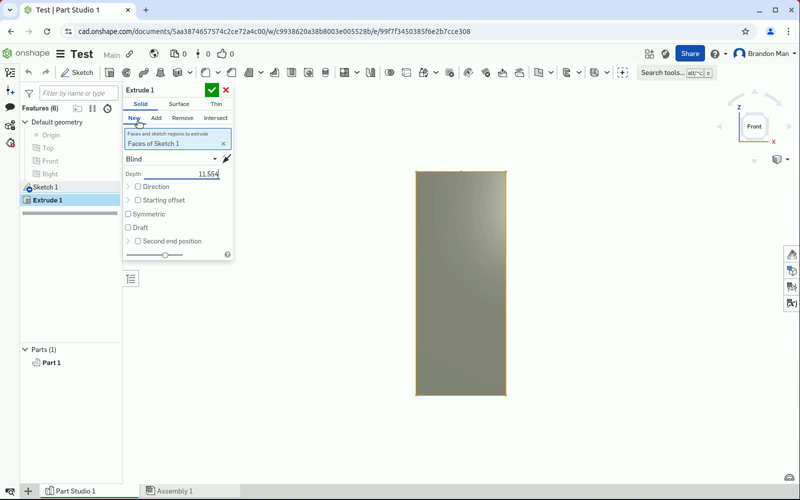
key(enter)
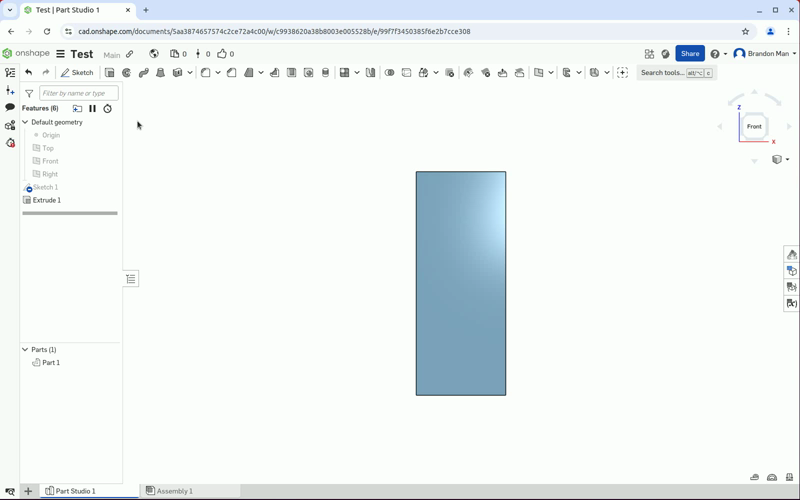
key(shift+h)
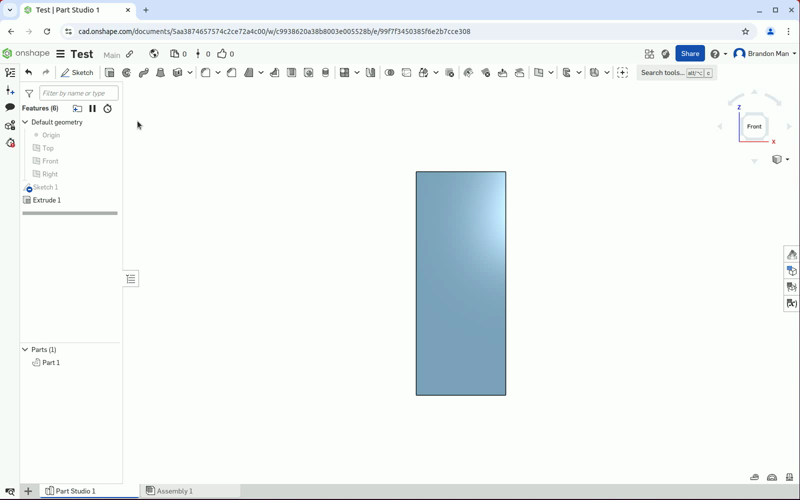
key(shift+h)
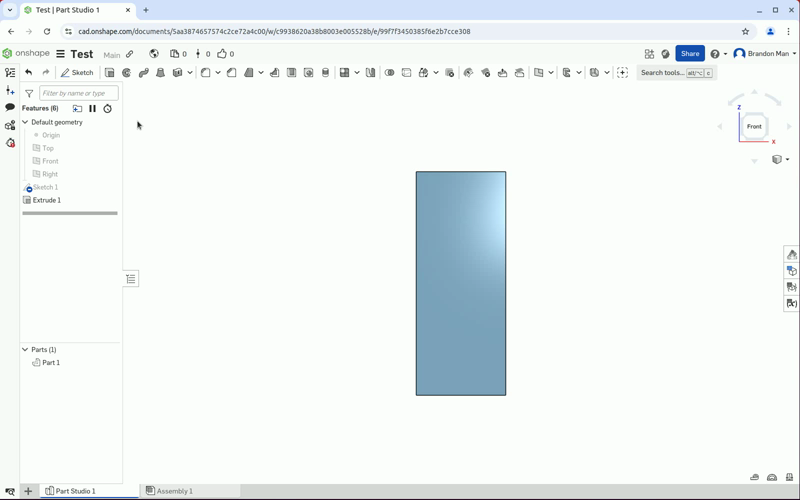
mouse_move(73, 189)
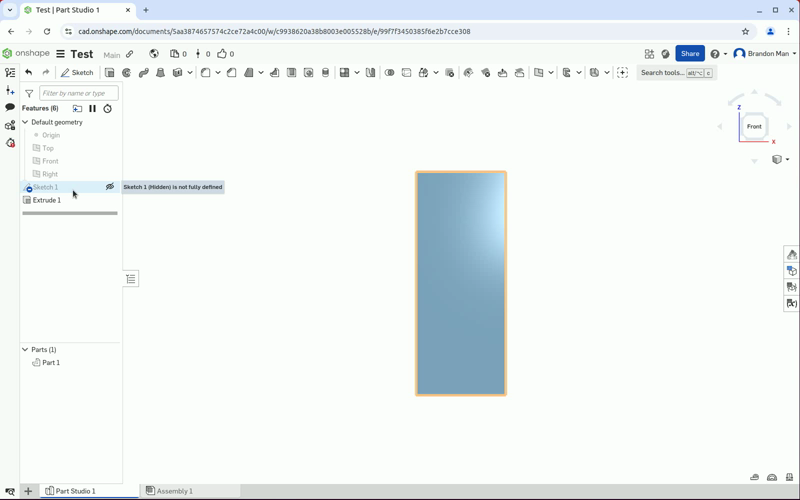
click(73, 189)
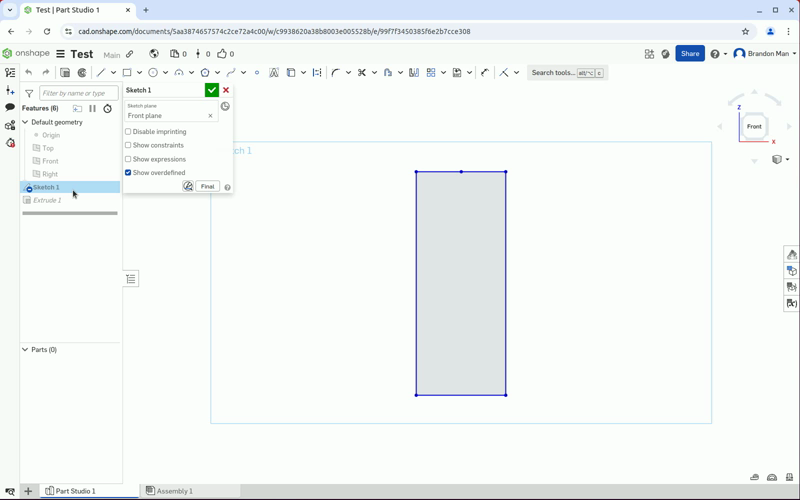
mouse_move(229, 92)
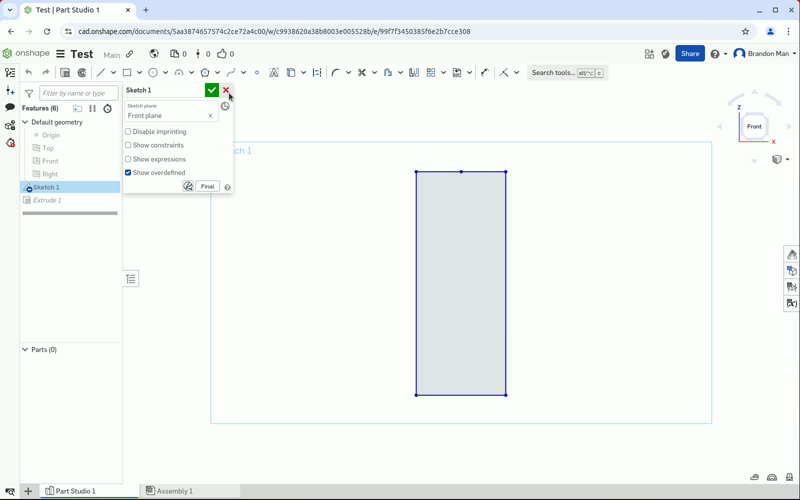
click(229, 92)
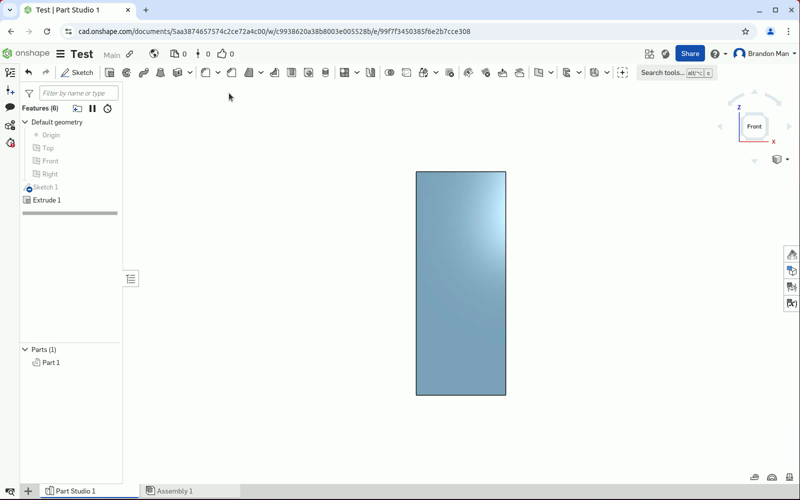
mouse_move(541, 75)
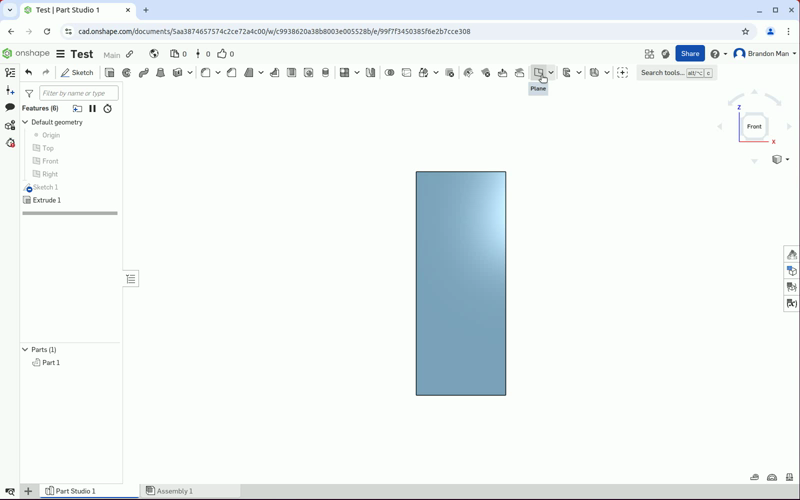
click(541, 75)
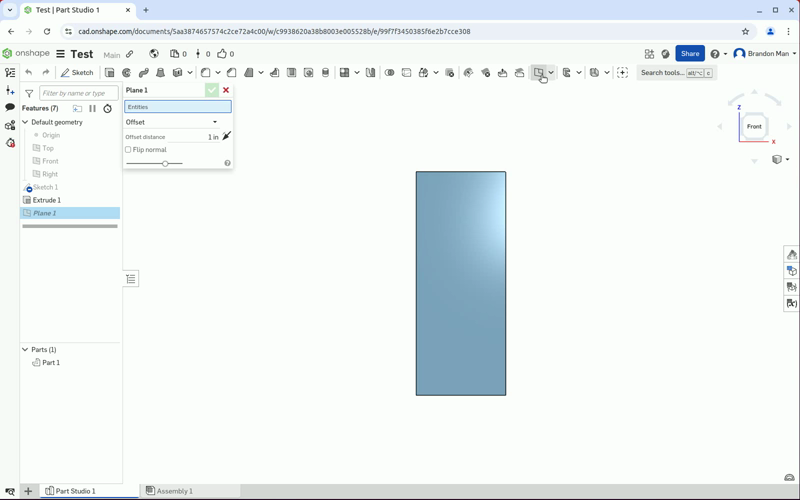
mouse_move(73, 163)
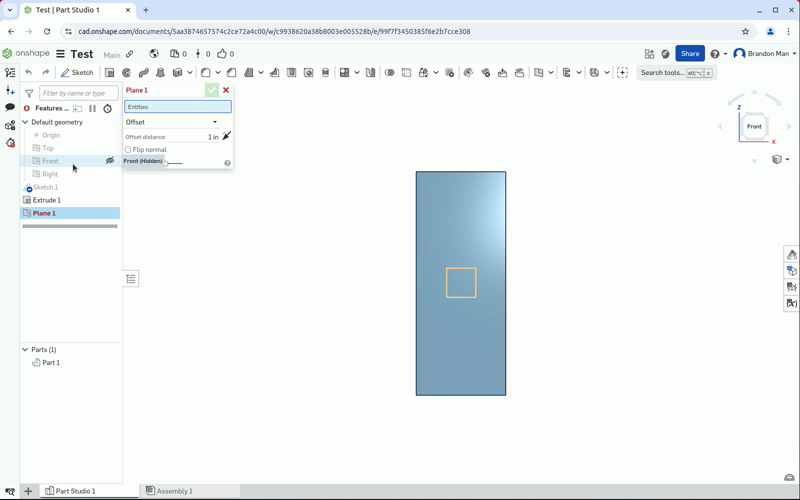
click(73, 163)
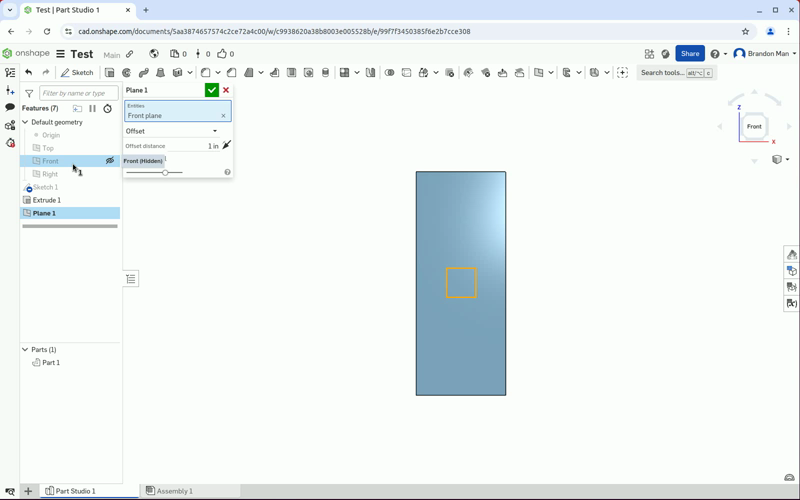
key(tab, 2)
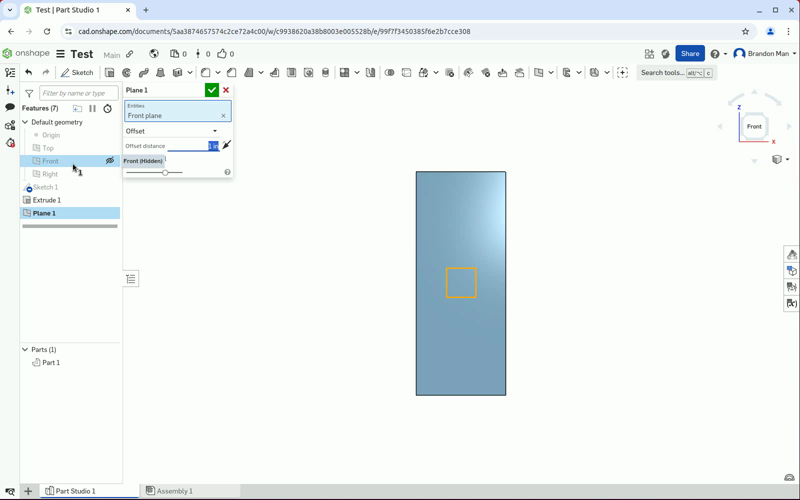
text(11.554)
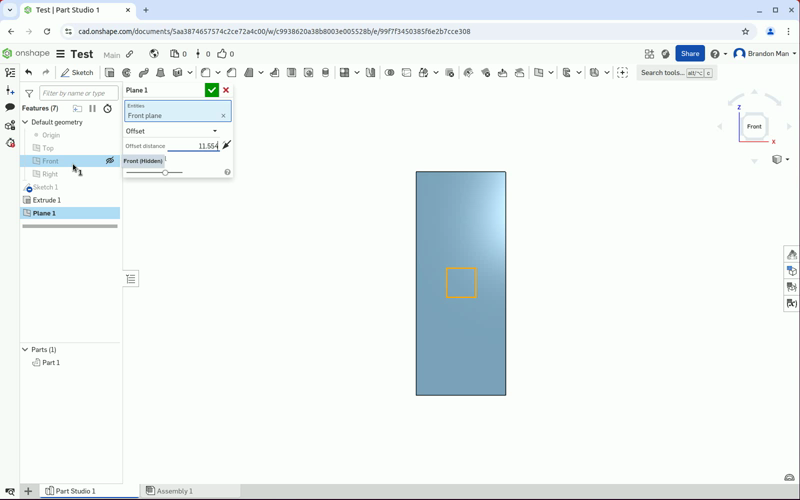
key(enter, 2)
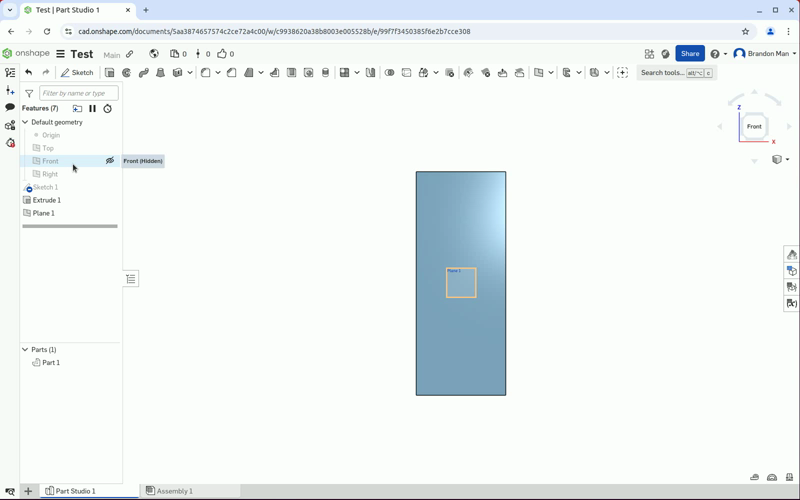
key(shift+s)
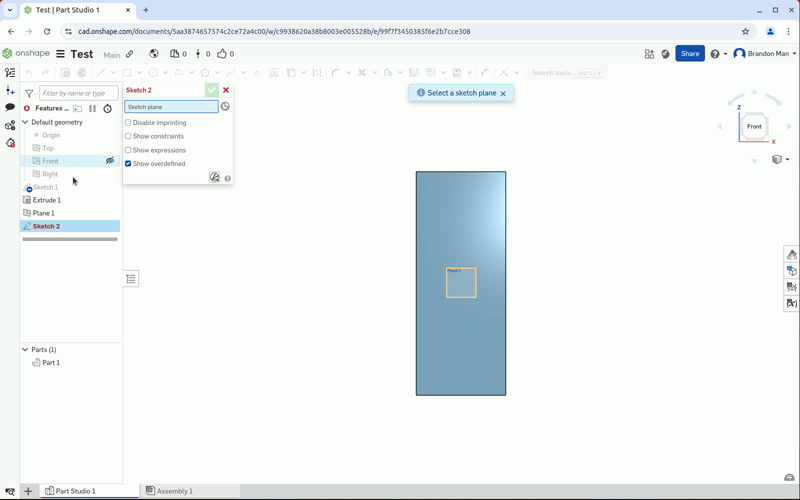
mouse_move(73, 215)
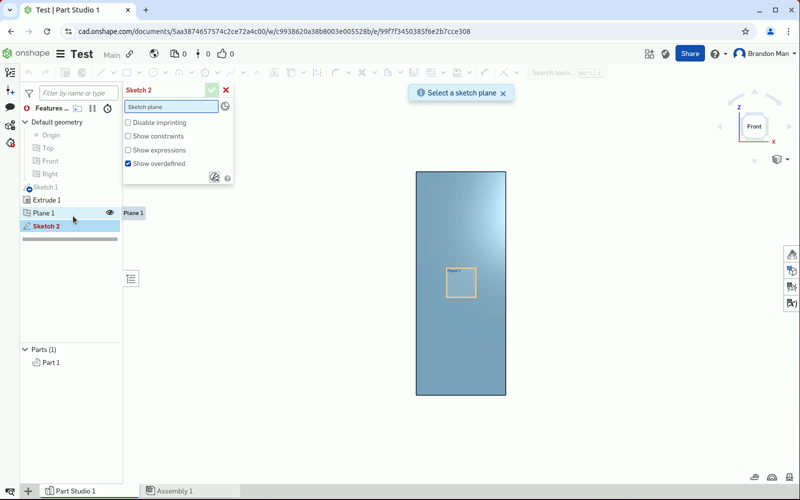
click(73, 215)
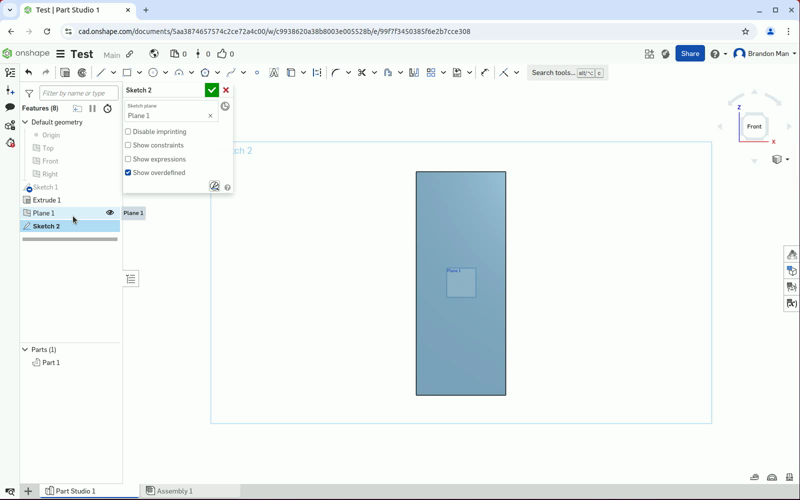
mouse_move(73, 352)
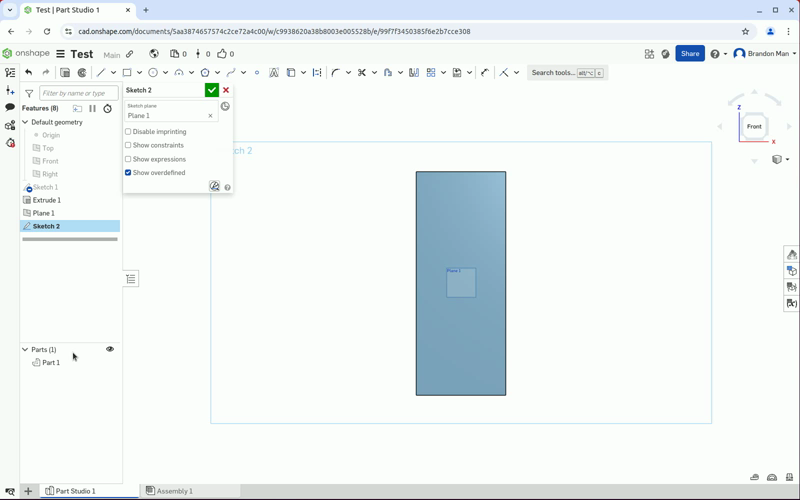
key(y)
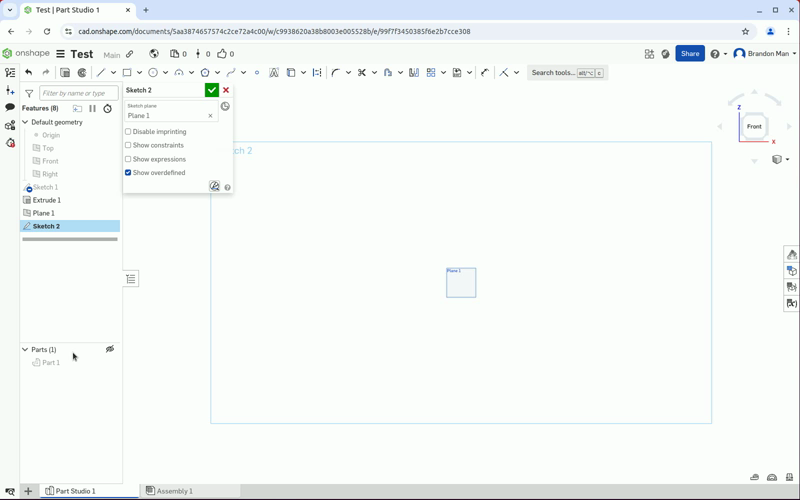
key(l)
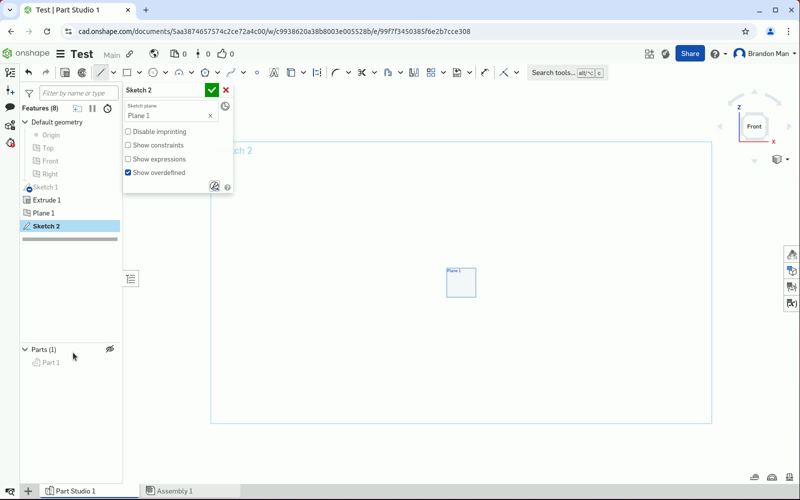
key_down(shift)
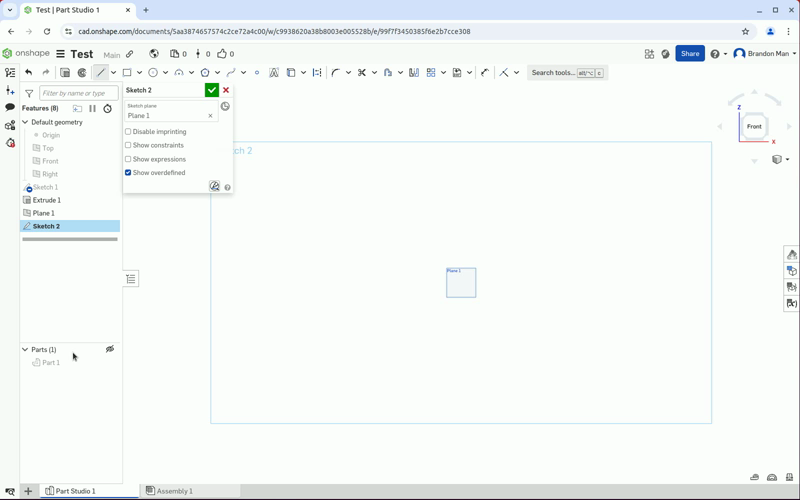
mouse_move(460, 300)
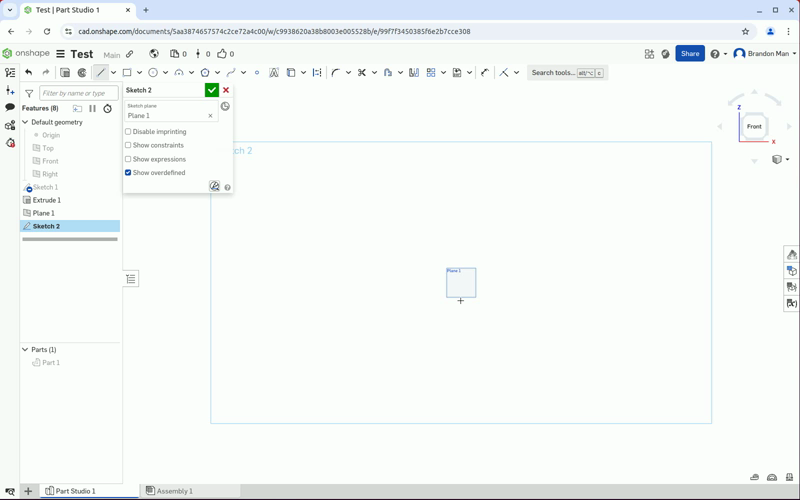
click(460, 300)
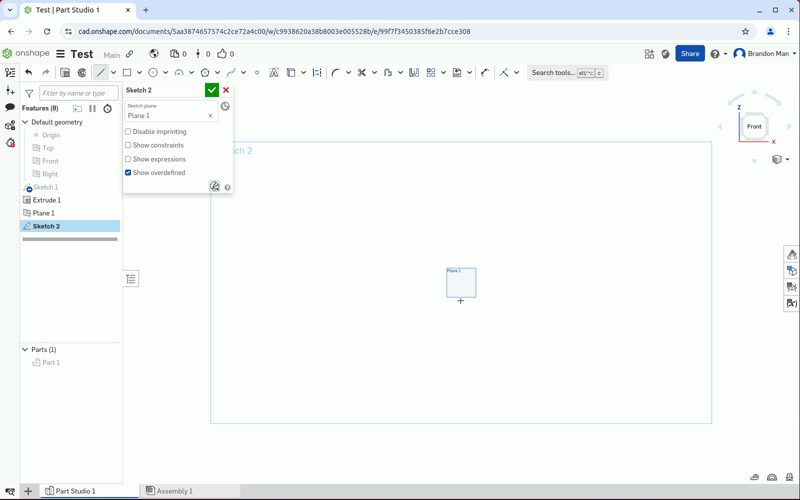
key_up(shift)
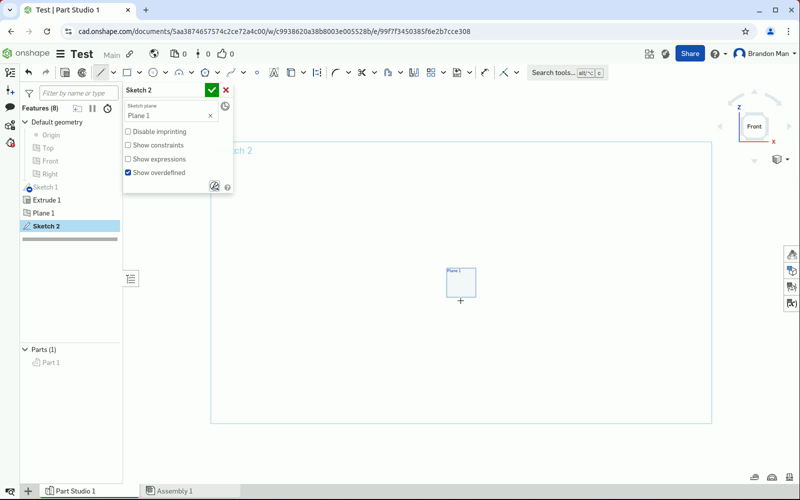
key_down(shift)
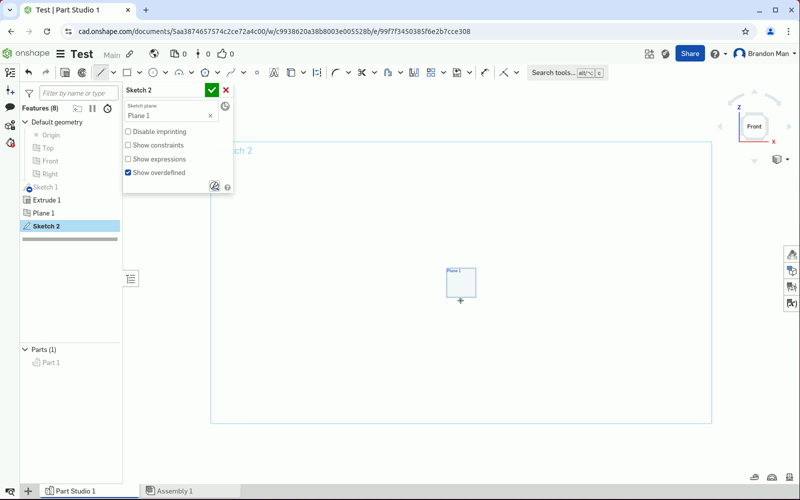
mouse_move(490, 300)
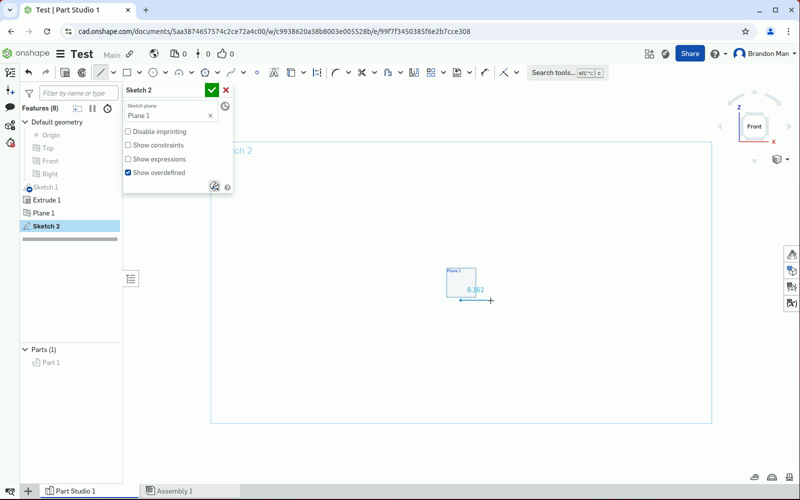
mouse_move(506, 300)
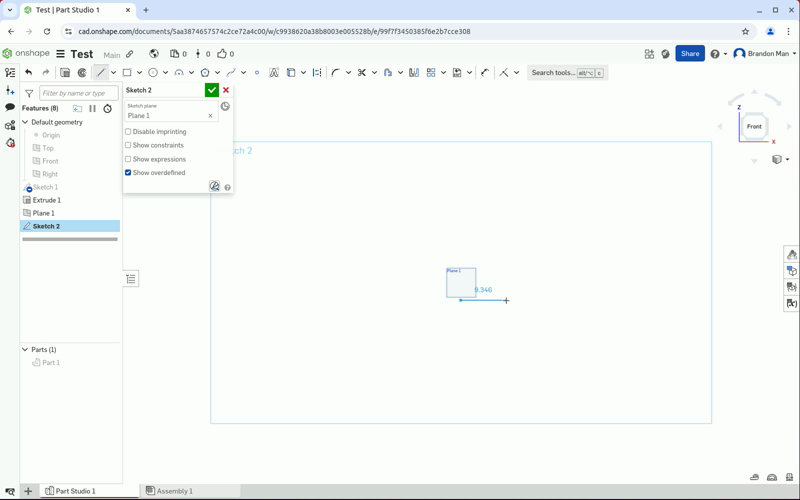
click(506, 300)
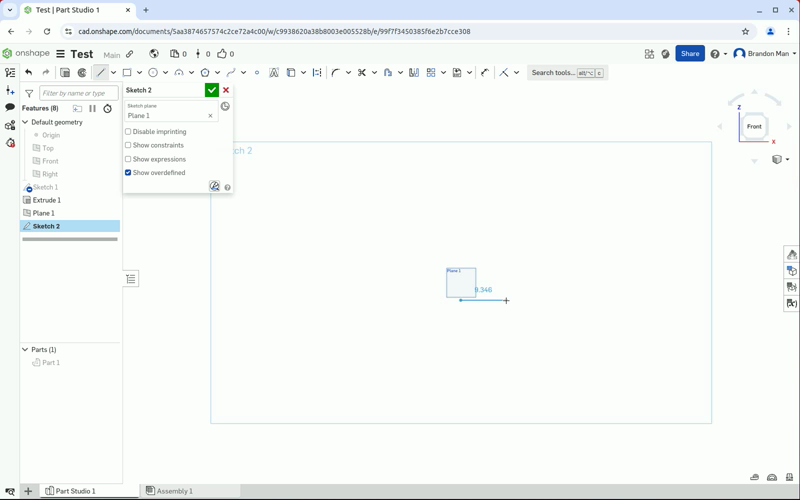
key_up(shift)
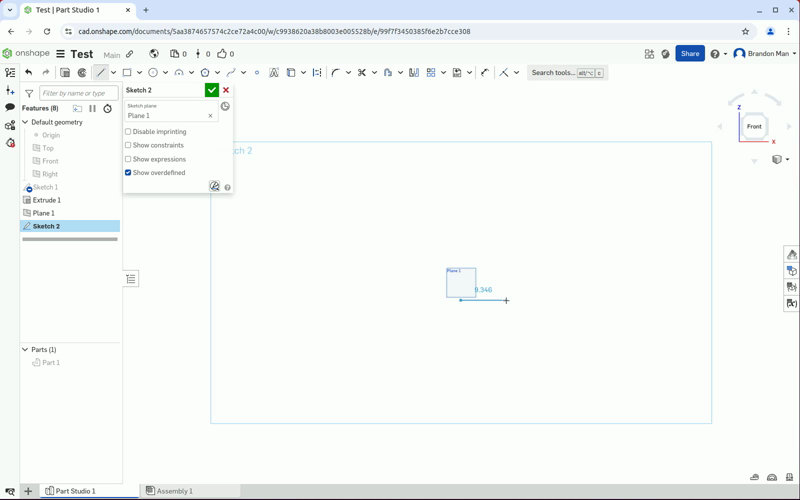
key_down(shift)
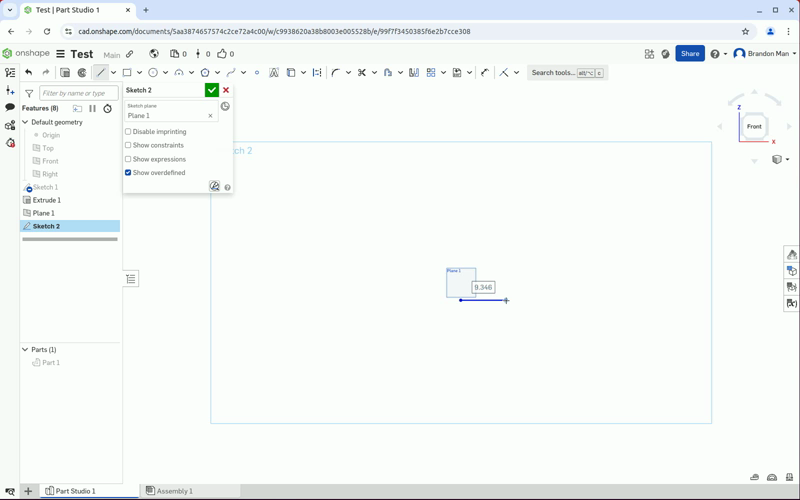
mouse_move(536, 300)
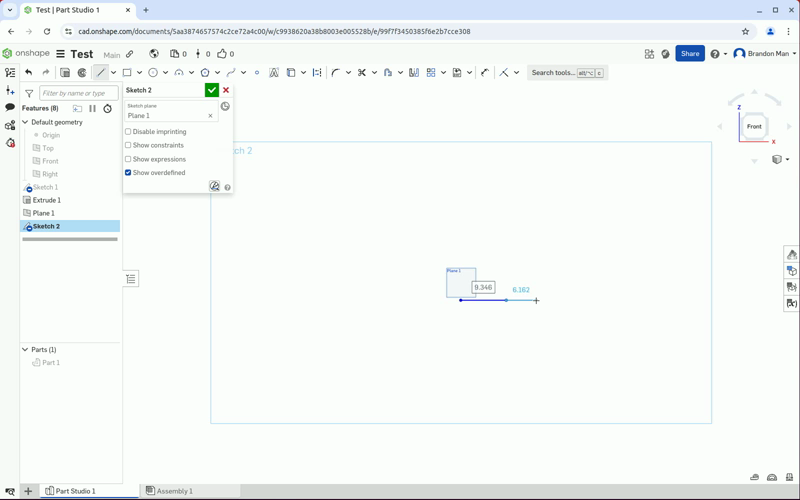
mouse_move(506, 293)
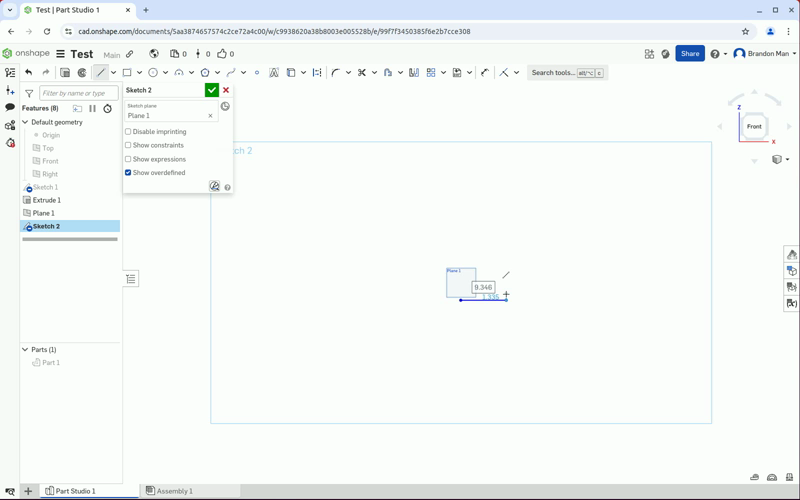
scroll(6)
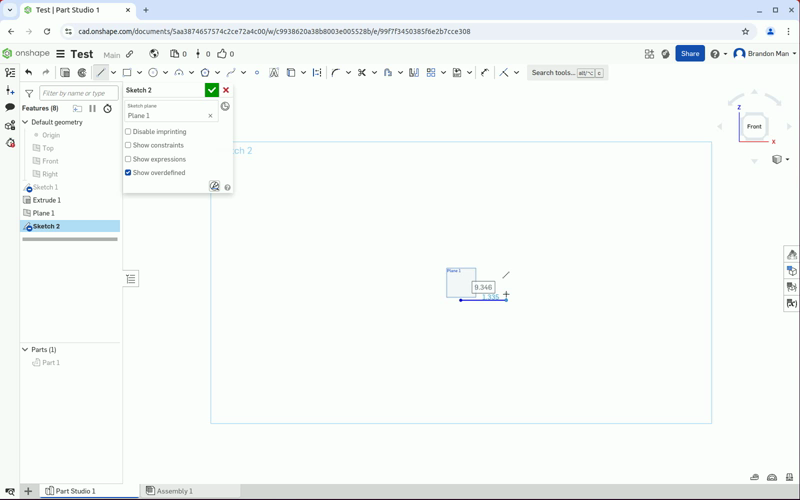
scroll(6)
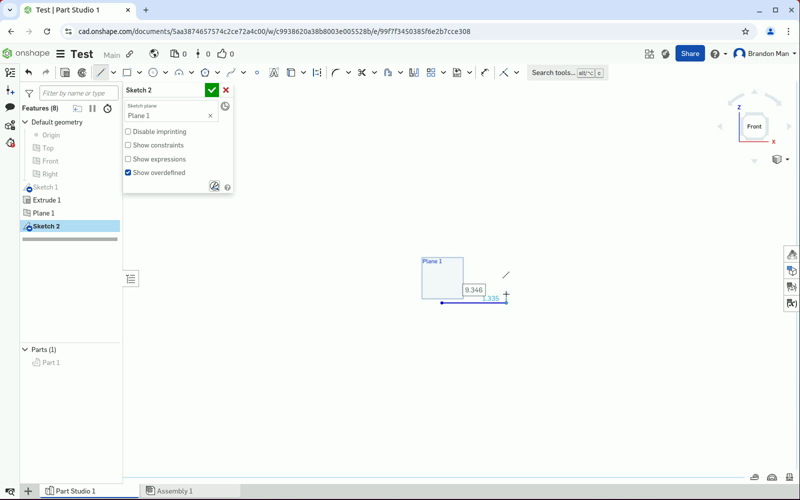
scroll(6)
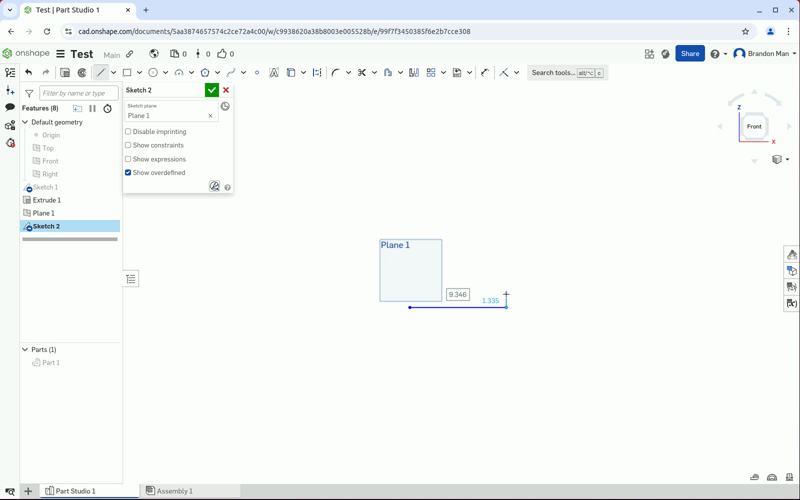
scroll(6)
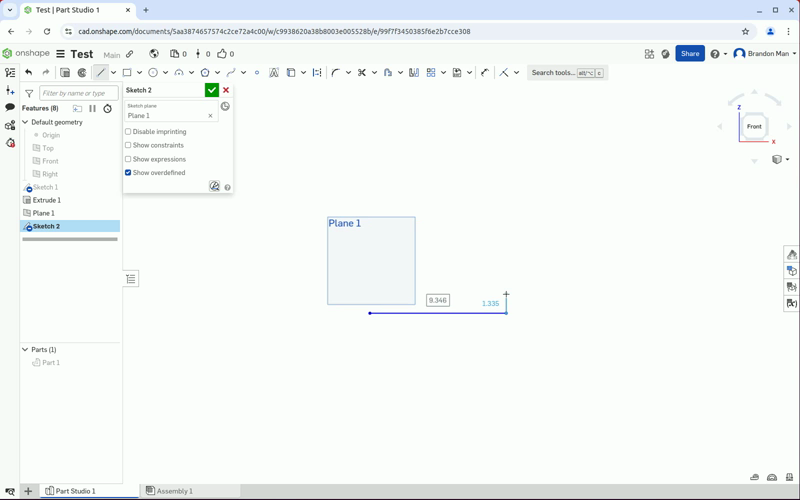
scroll(6)
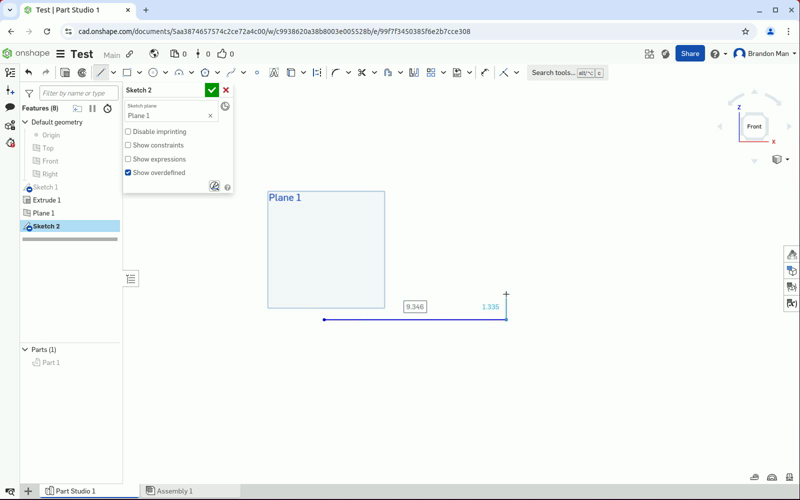
scroll(6)
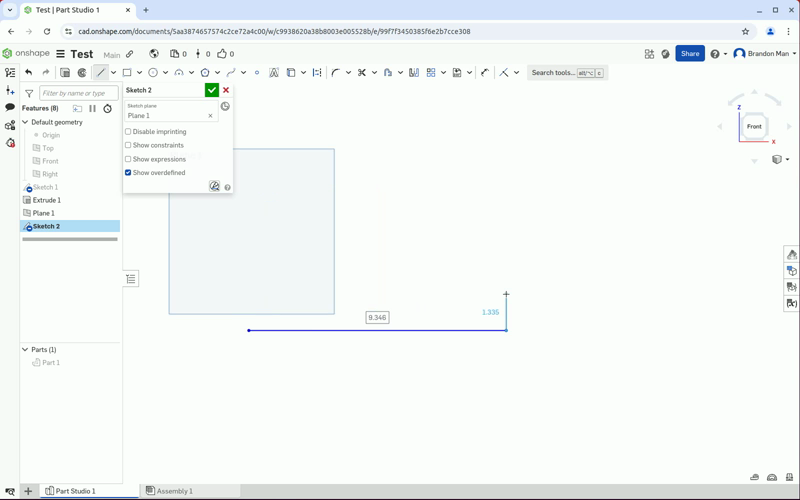
scroll(6)
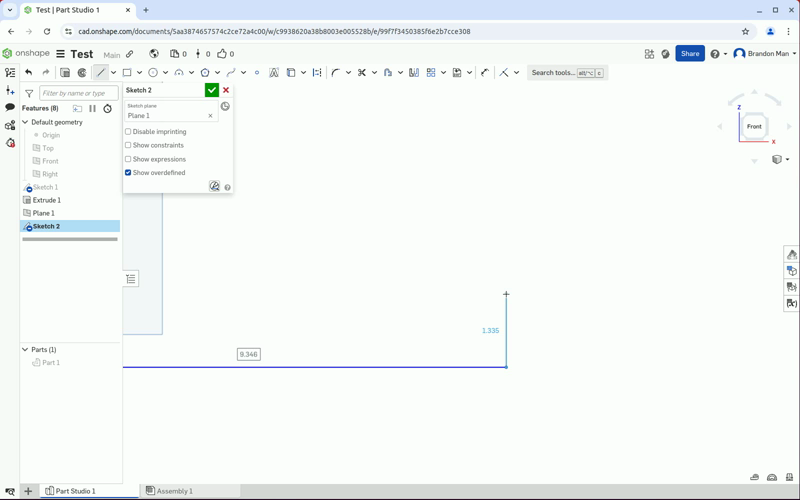
click(506, 293)
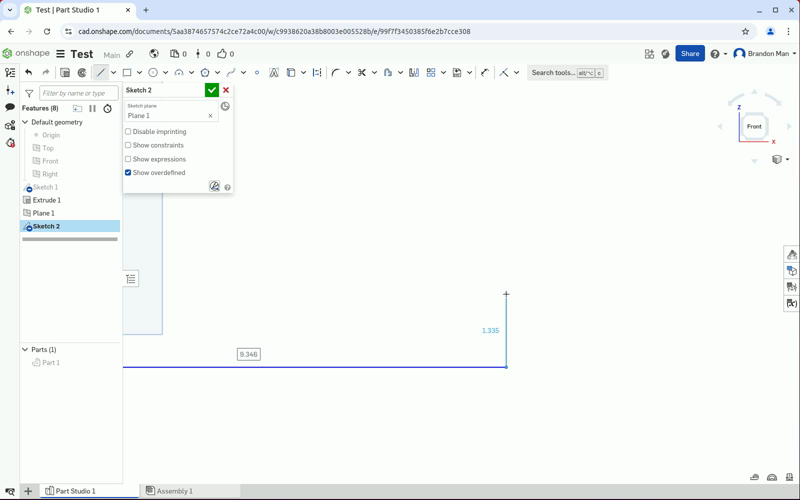
scroll(-6)
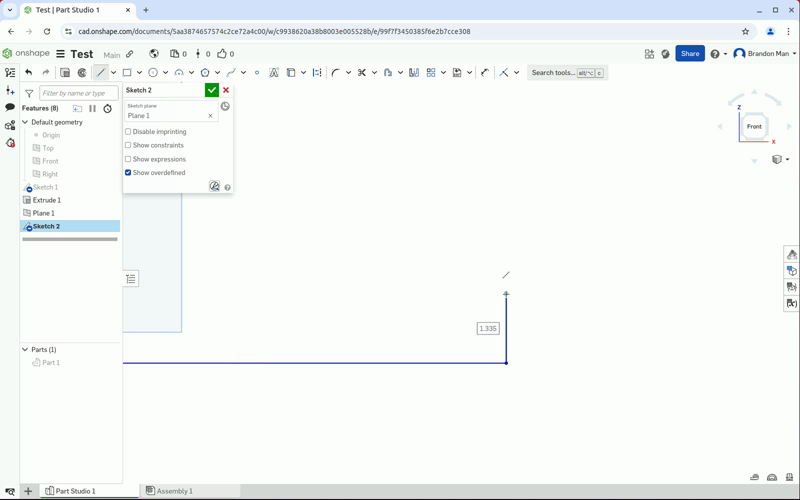
scroll(-6)
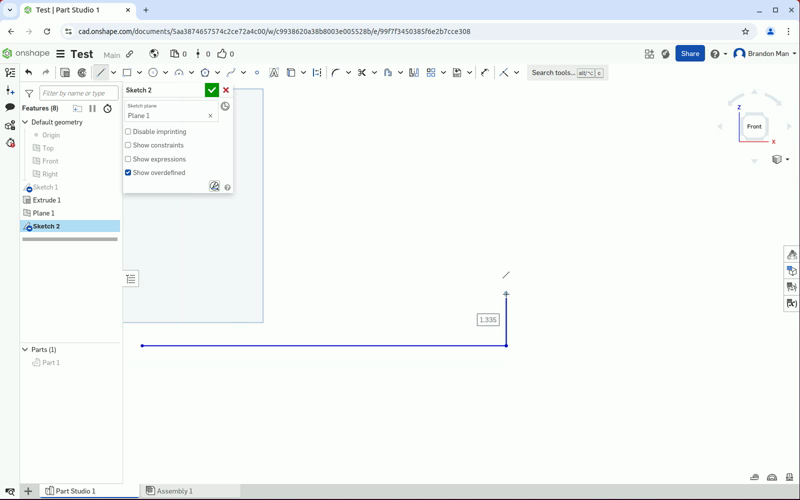
scroll(-6)
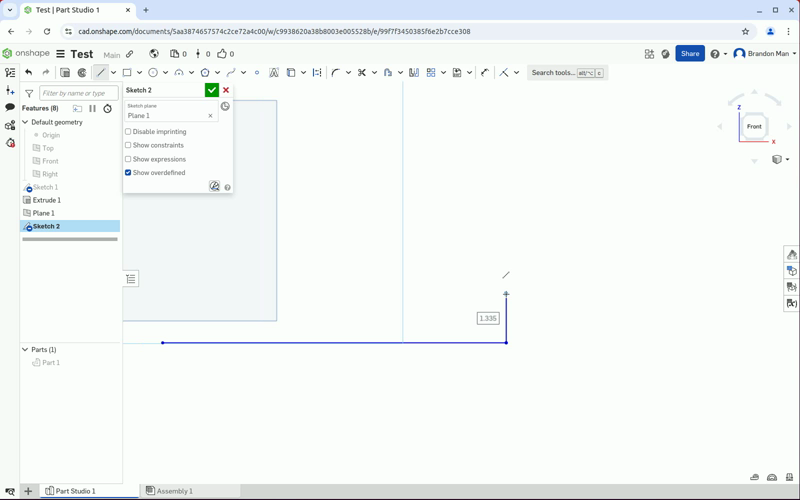
scroll(-6)
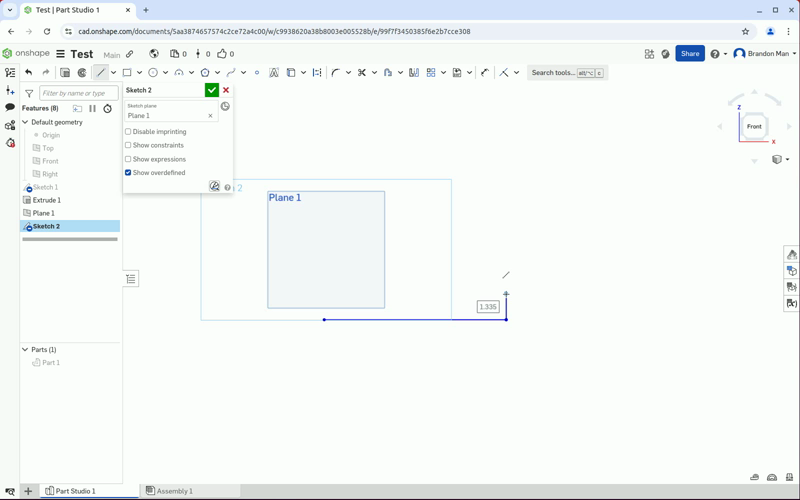
scroll(-6)
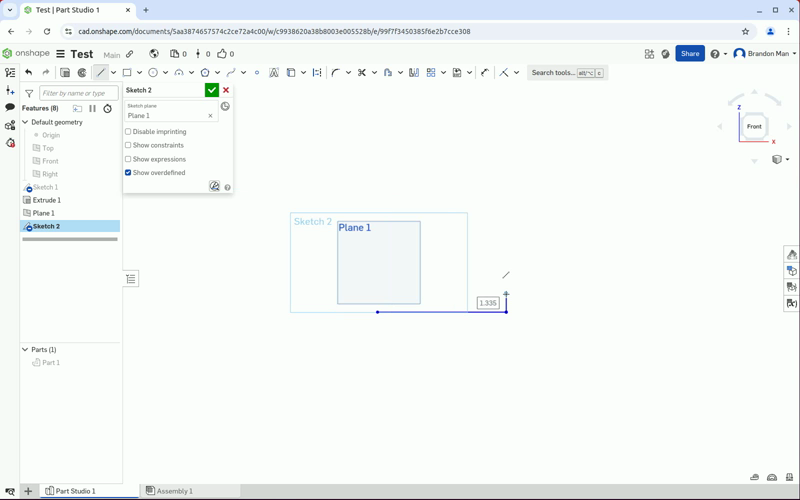
scroll(-6)
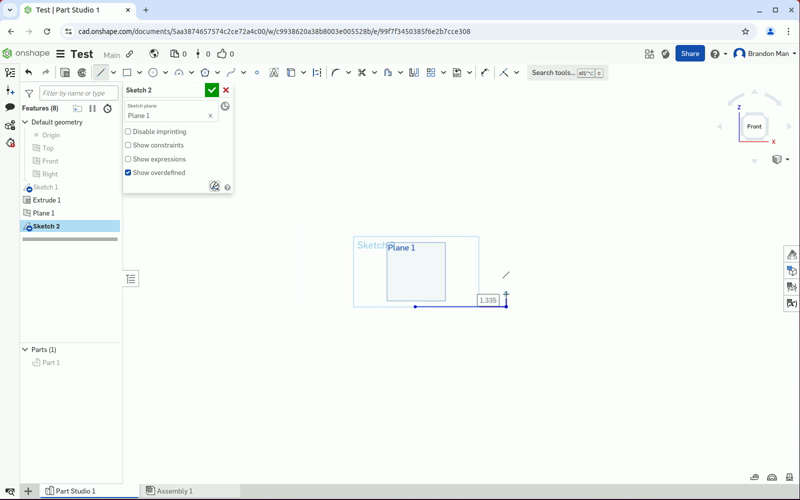
scroll(-6)
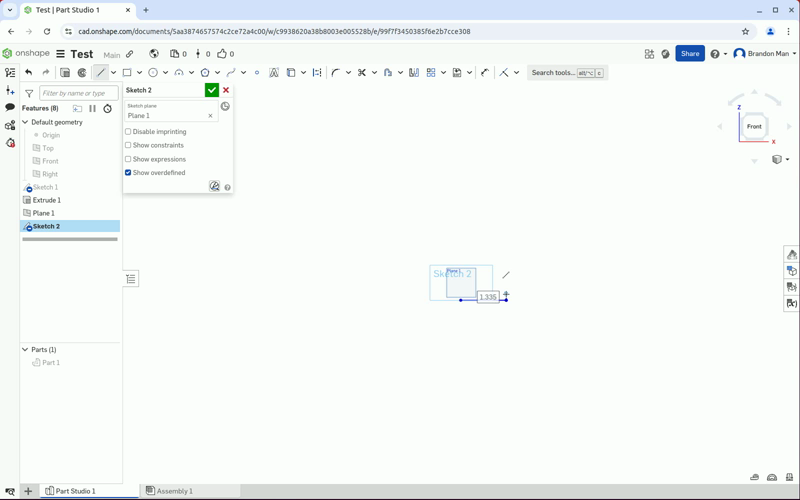
key_up(shift)
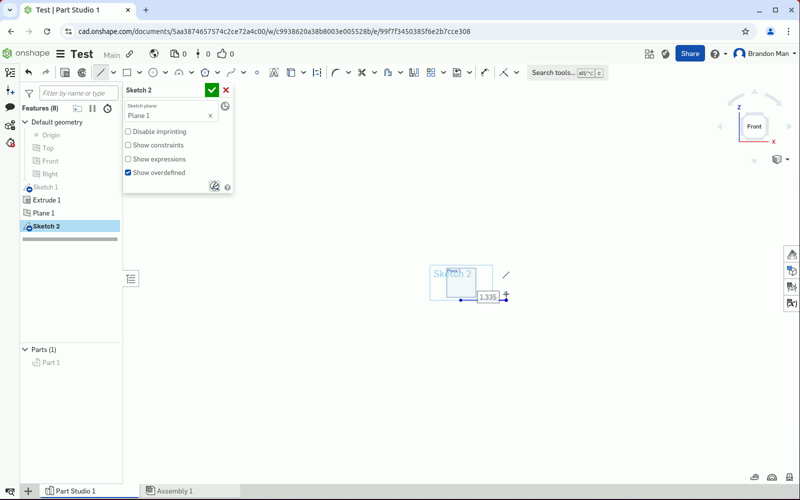
key_down(shift)
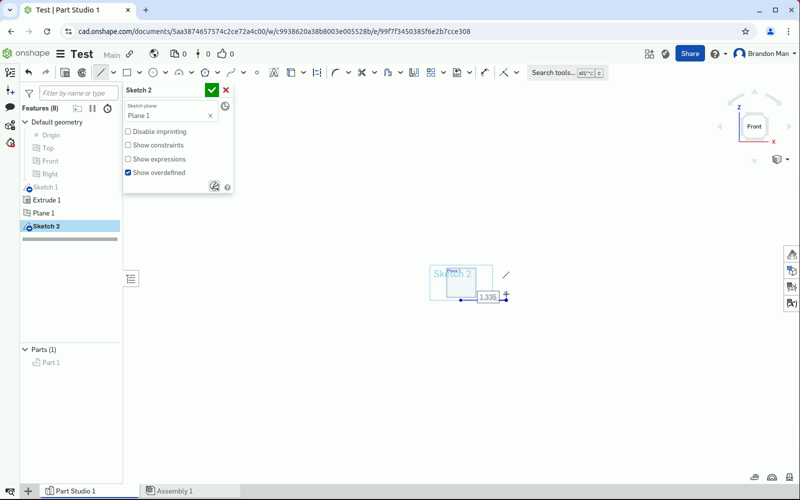
mouse_move(536, 293)
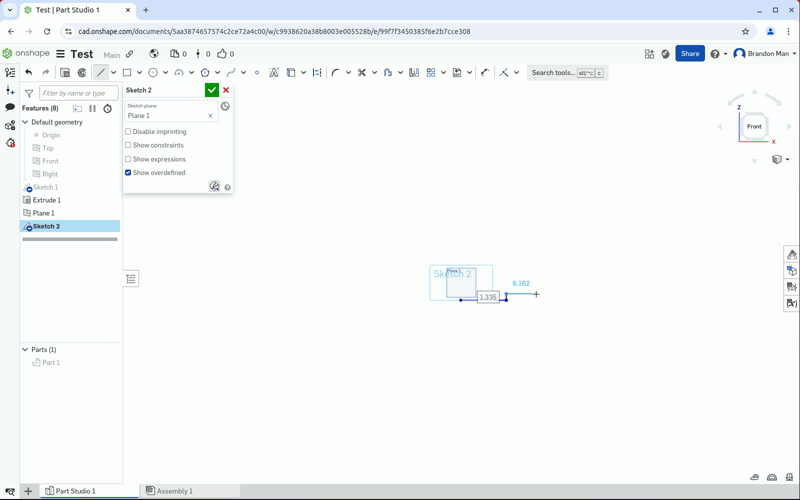
mouse_move(460, 293)
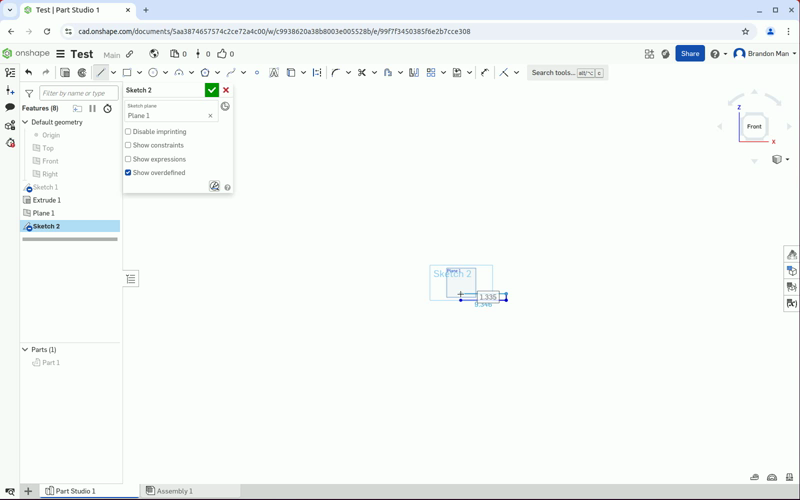
click(460, 293)
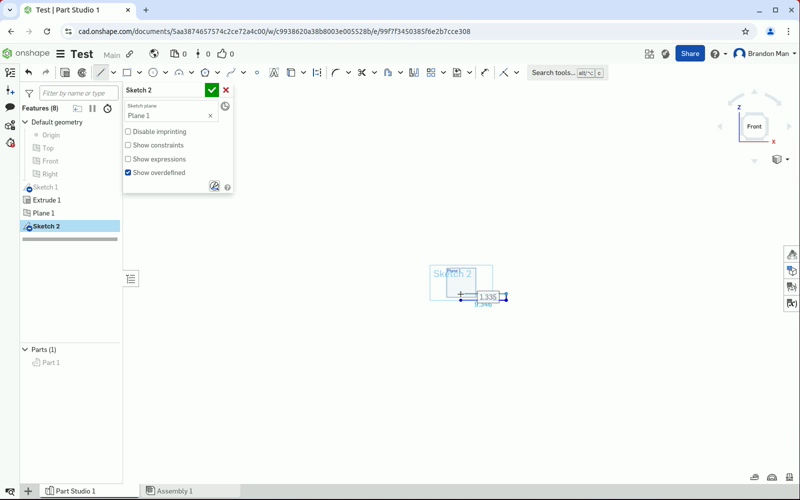
key_up(shift)
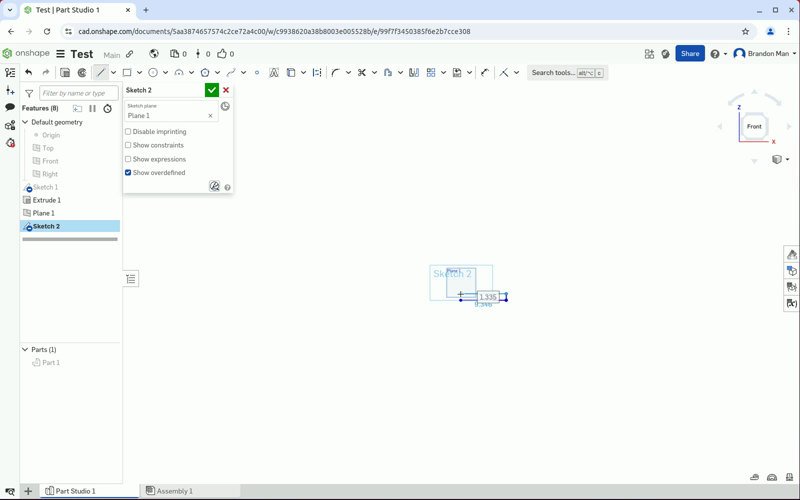
mouse_move(490, 293)
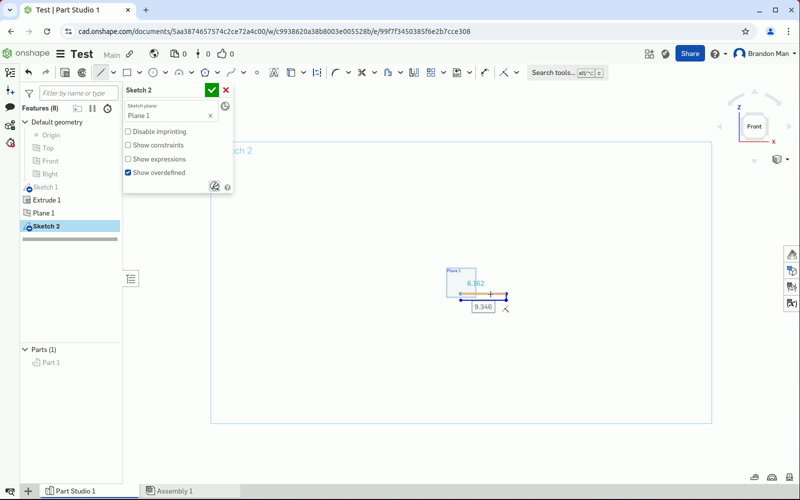
key_down(shift)
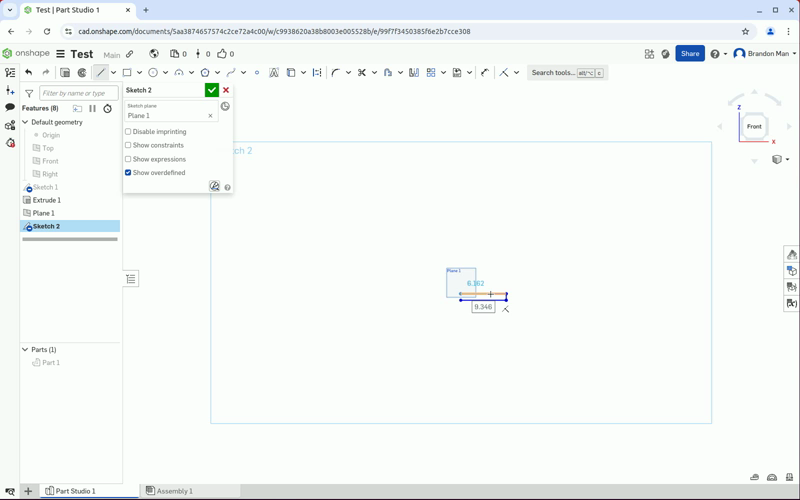
mouse_move(460, 300)
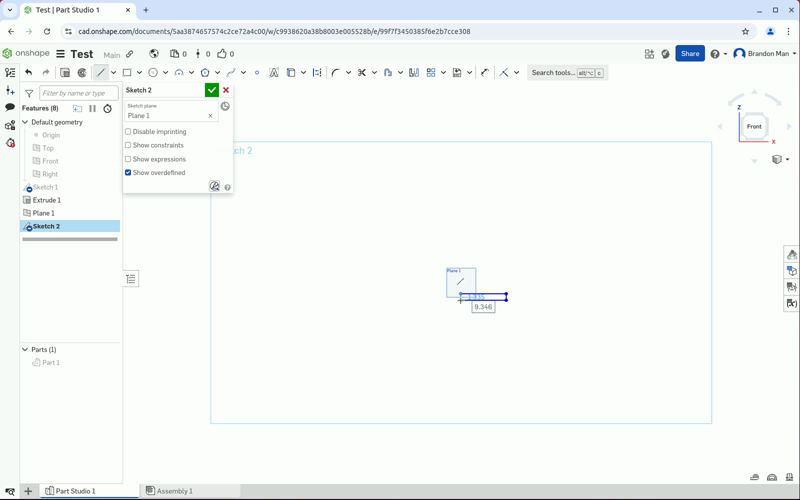
scroll(6)
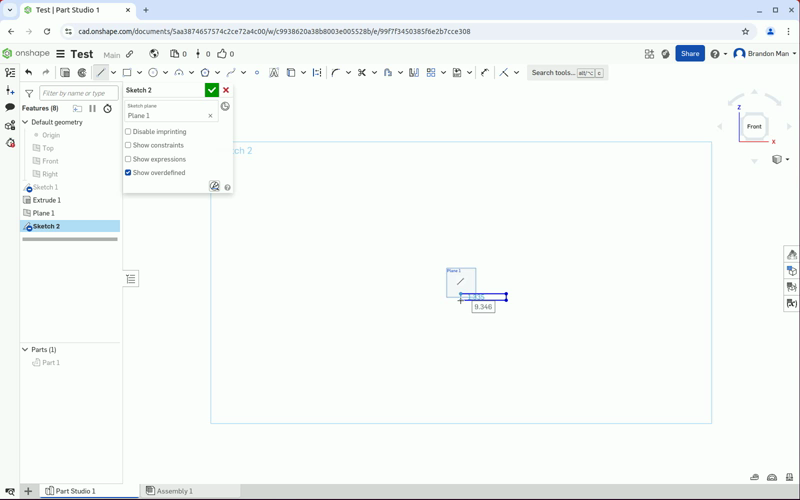
scroll(6)
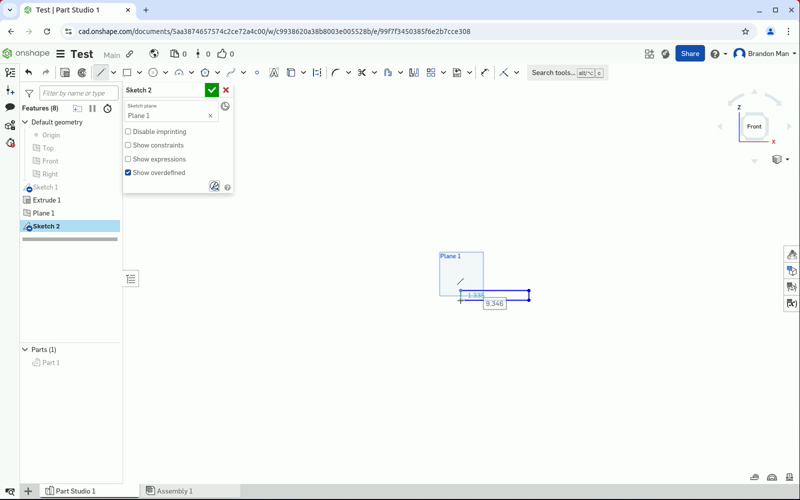
scroll(6)
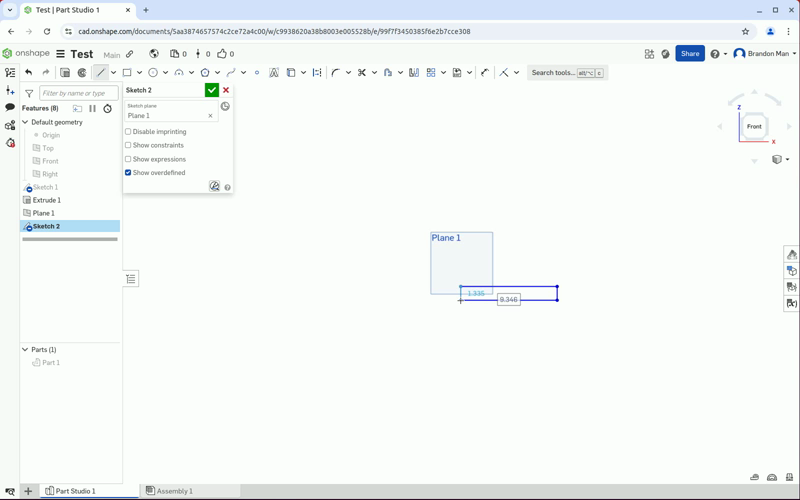
scroll(6)
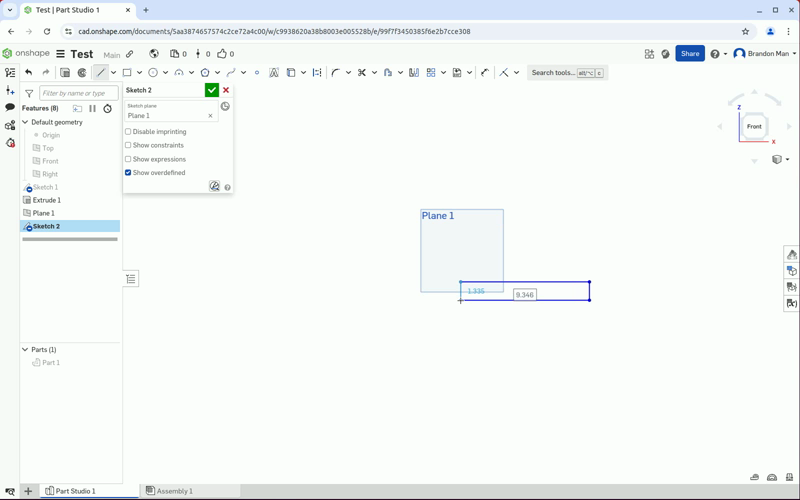
scroll(6)
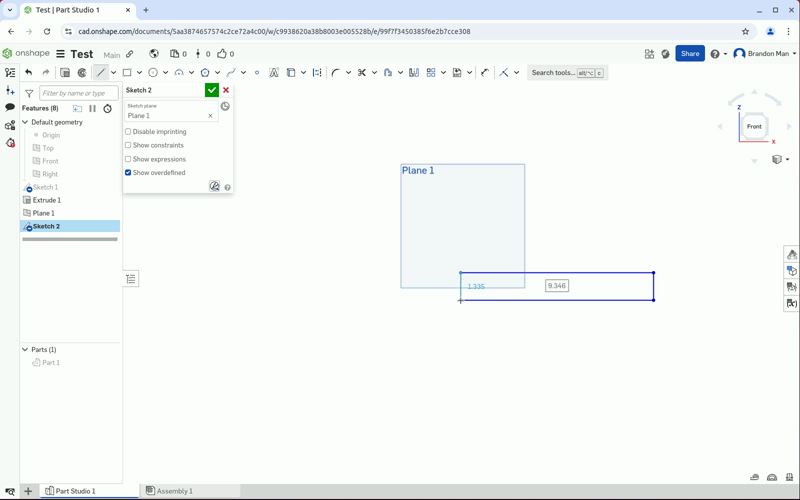
scroll(6)
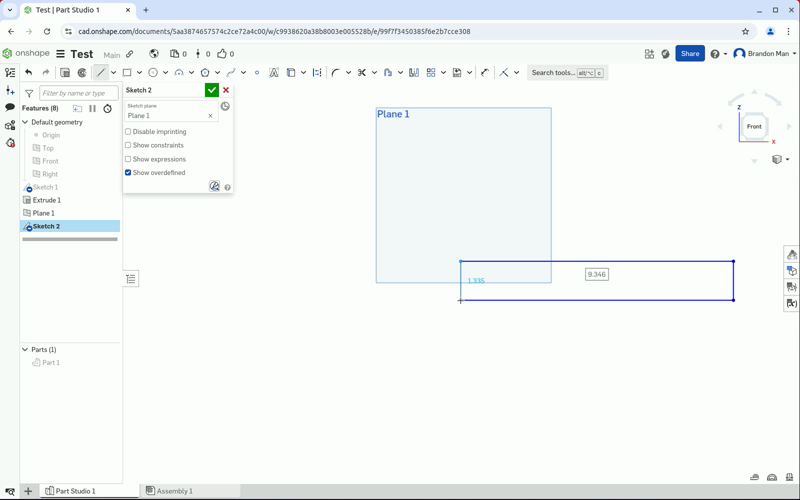
scroll(6)
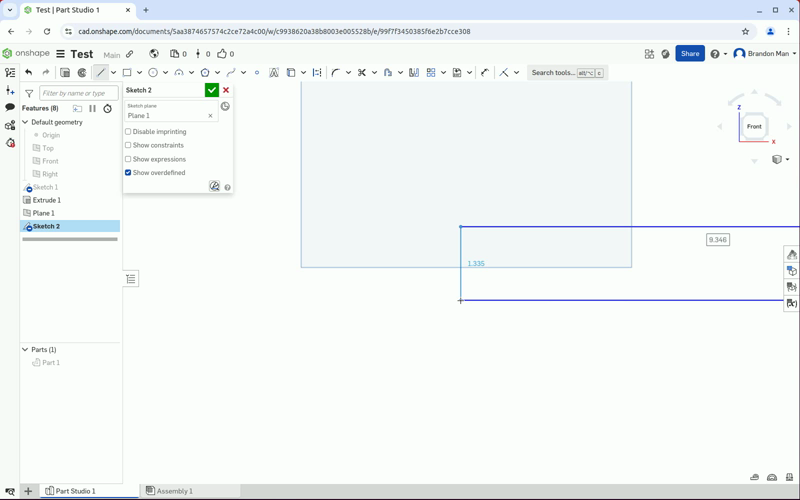
key_up(shift)
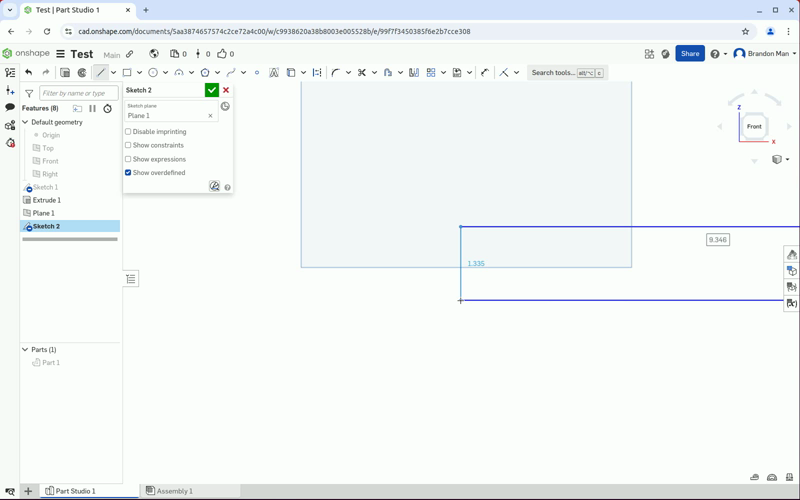
click(460, 300)
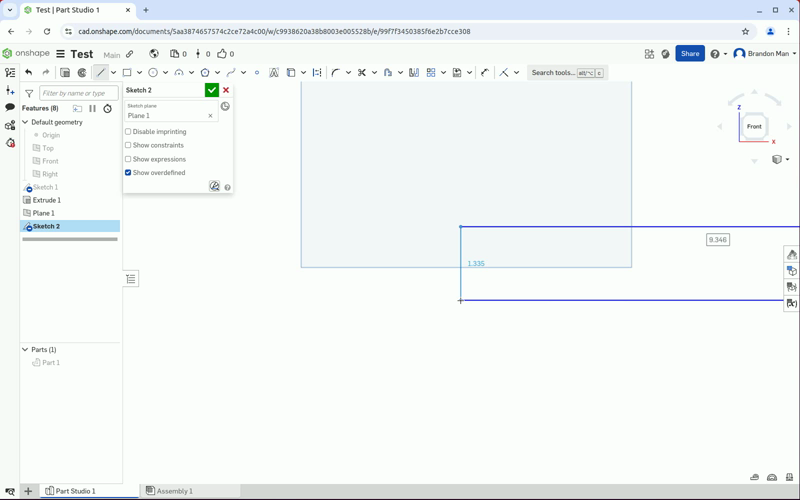
scroll(-6)
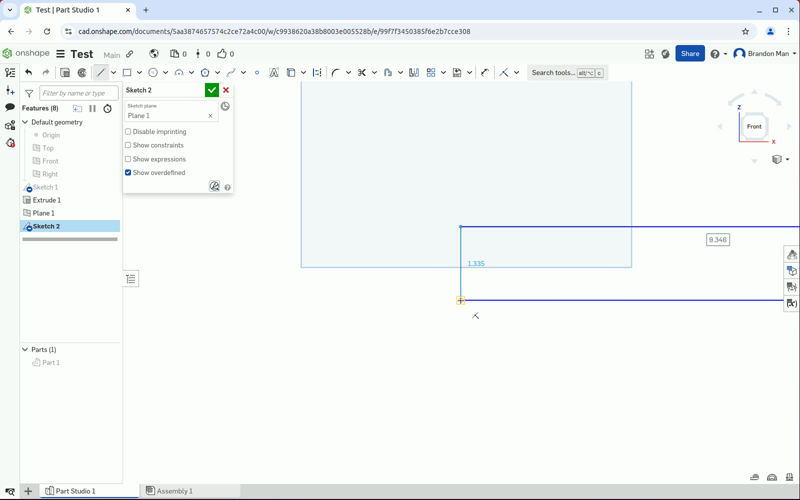
scroll(-6)
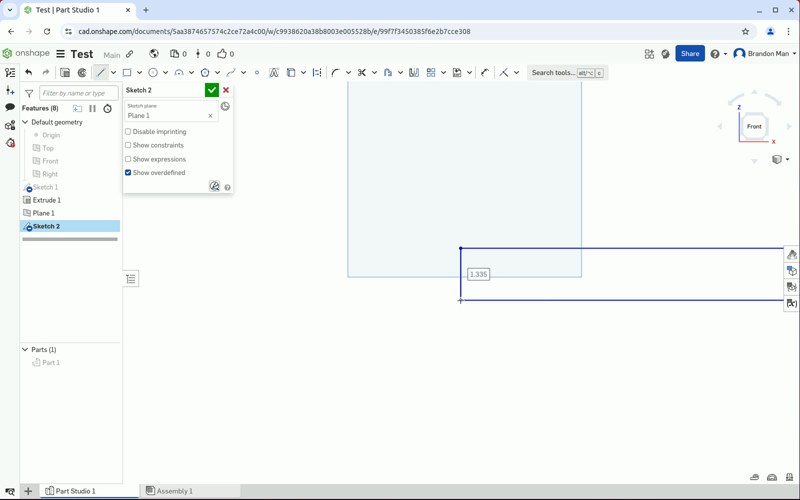
scroll(-6)
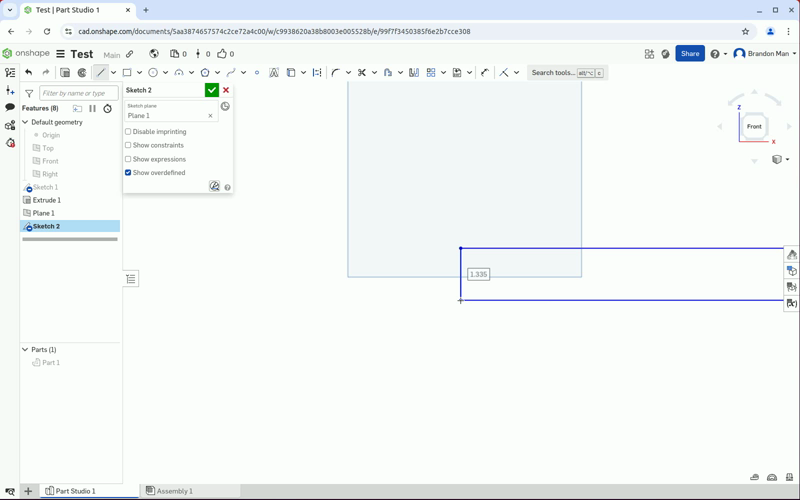
scroll(-6)
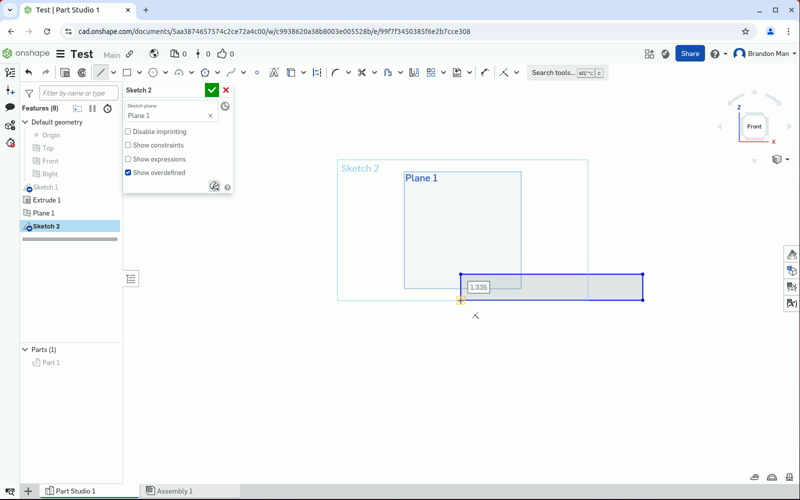
scroll(-6)
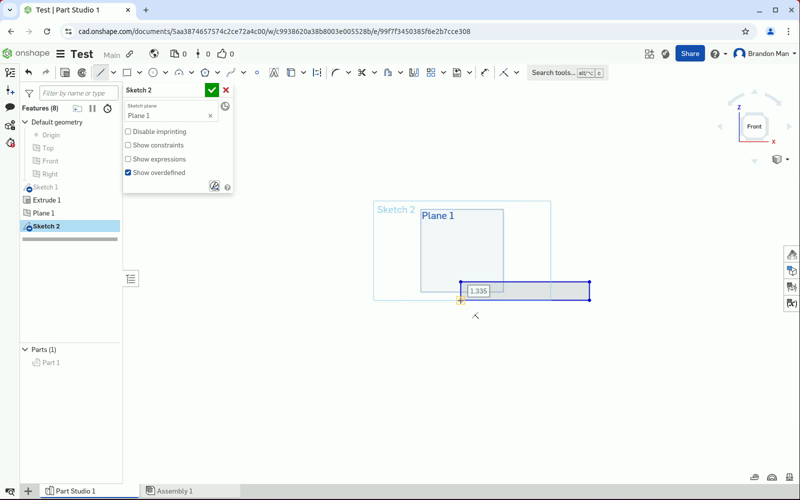
scroll(-6)
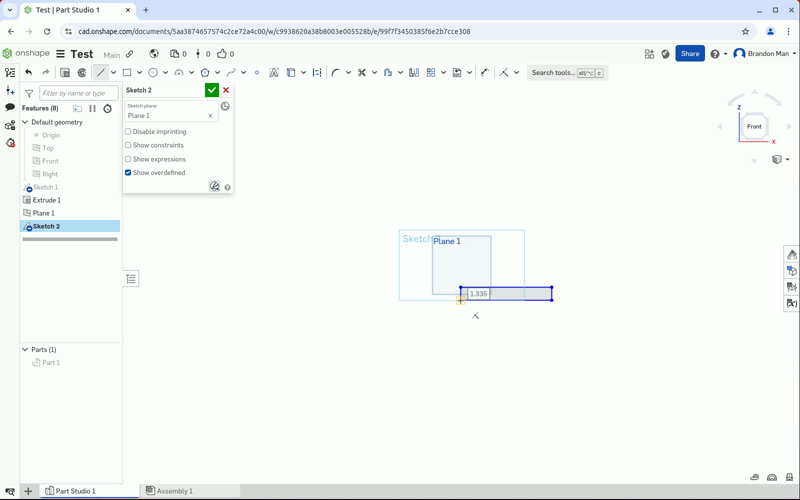
scroll(-6)
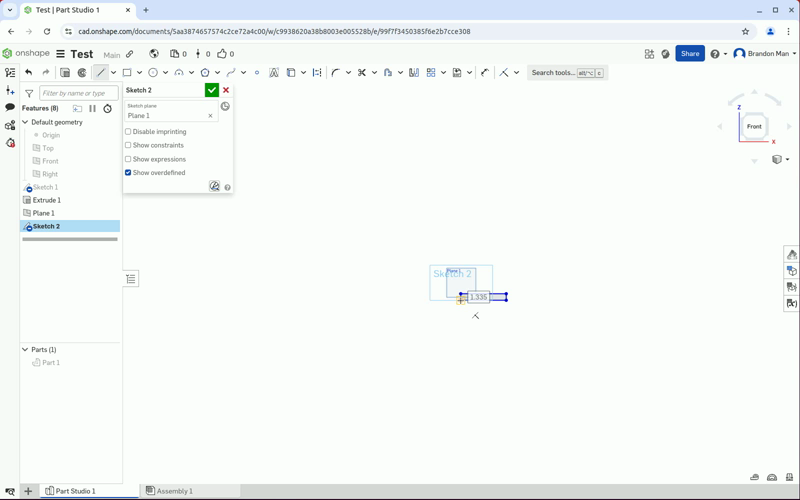
key(esc)
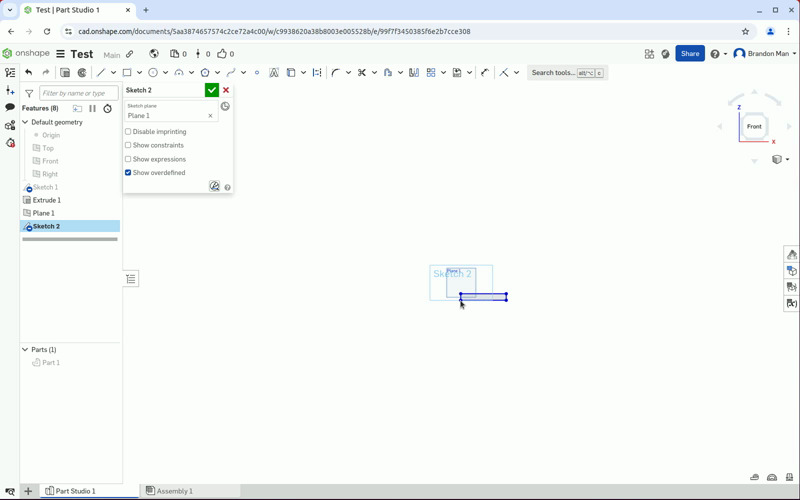
mouse_move(496, 295)
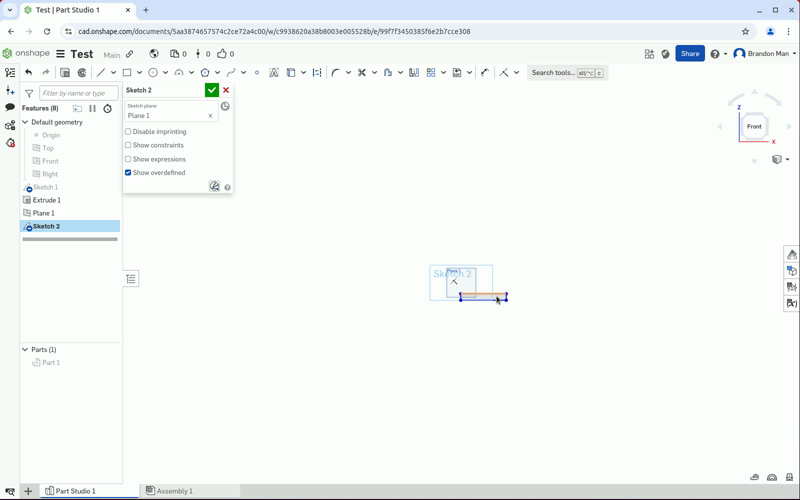
scroll(6)
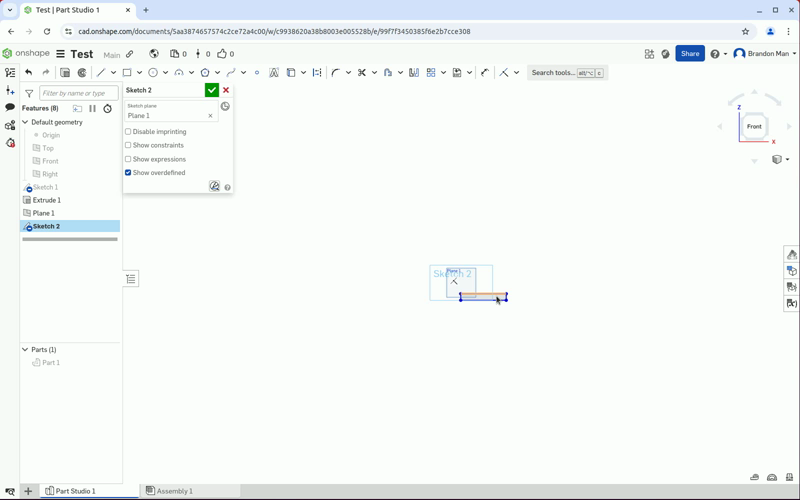
scroll(6)
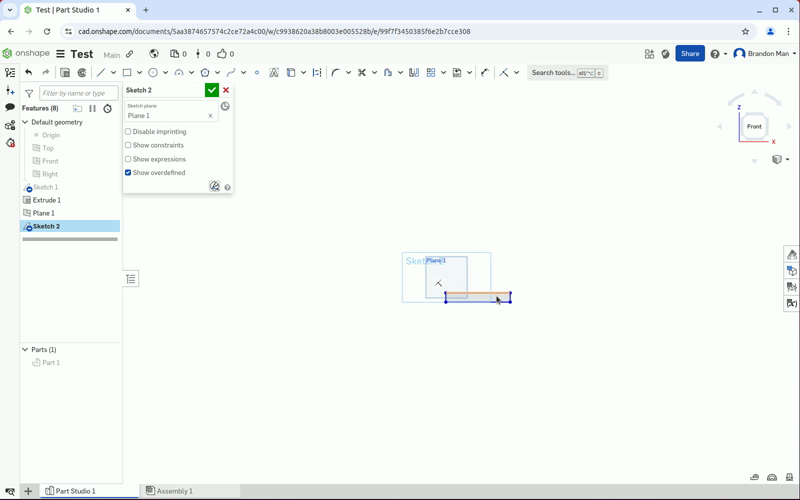
scroll(6)
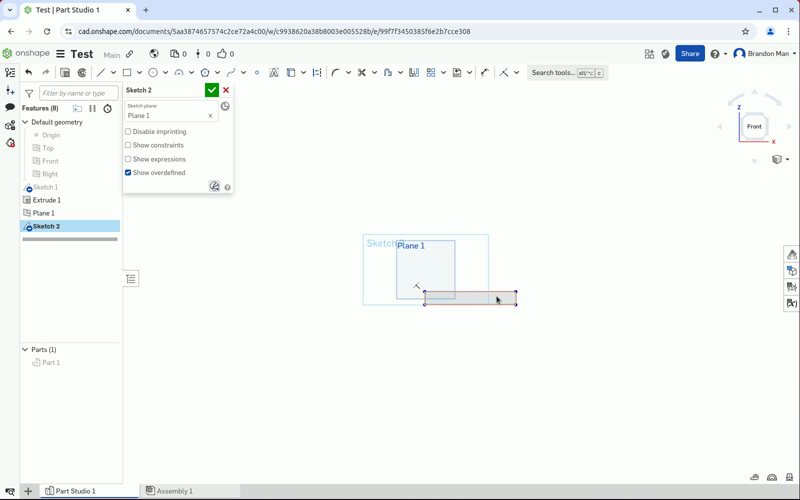
scroll(6)
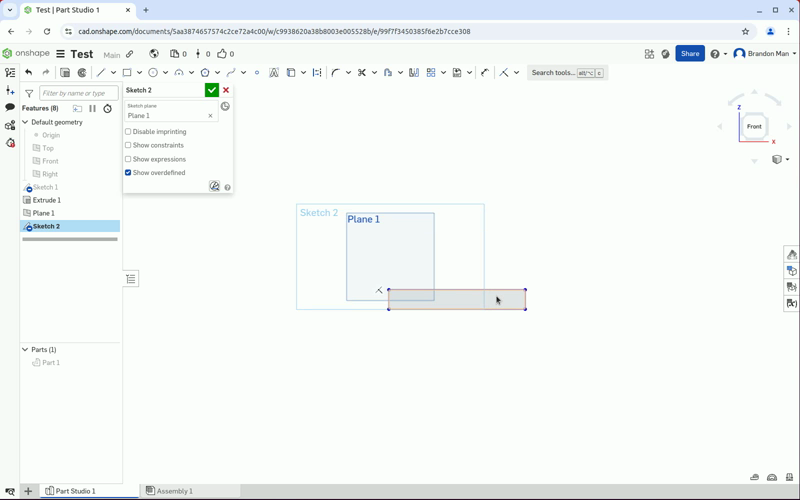
scroll(6)
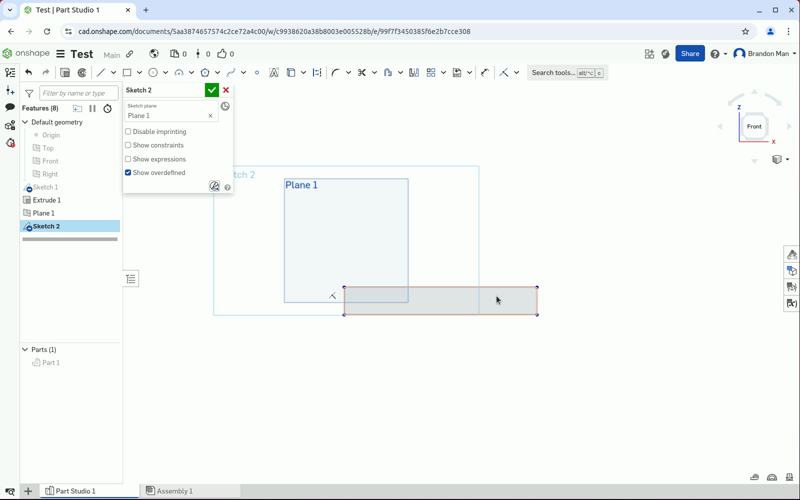
scroll(6)
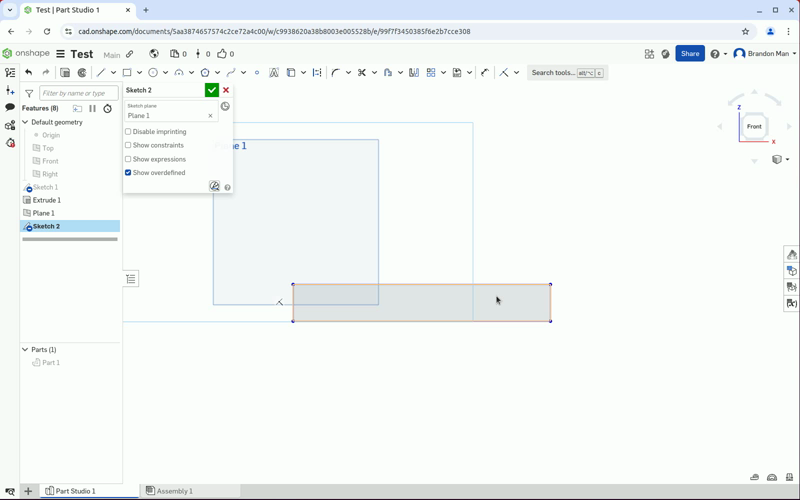
scroll(6)
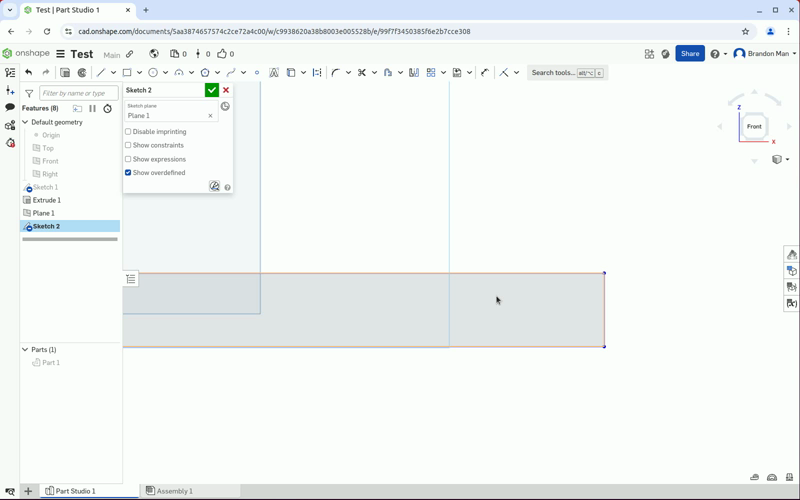
click(496, 295)
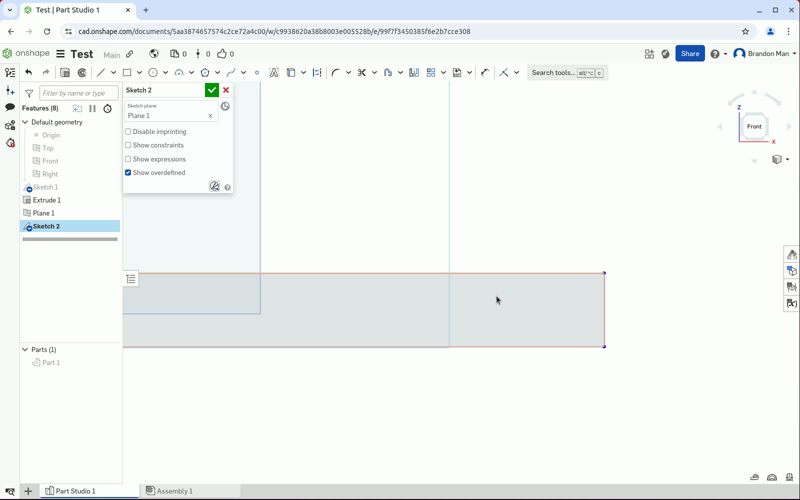
scroll(-6)
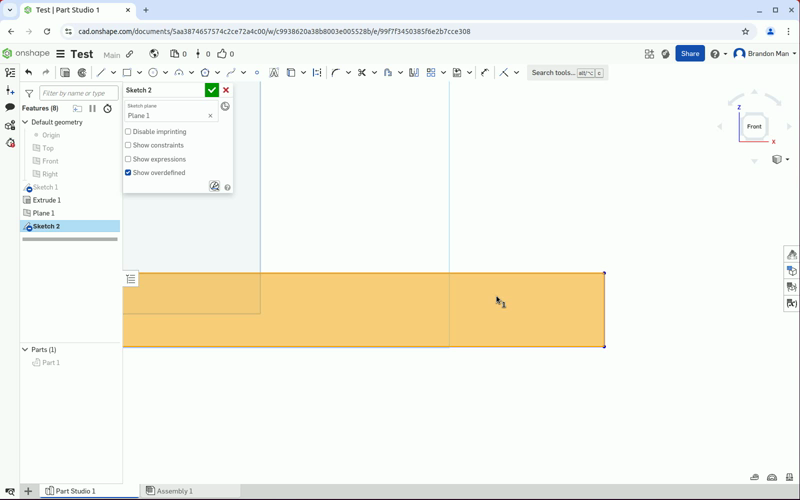
scroll(-6)
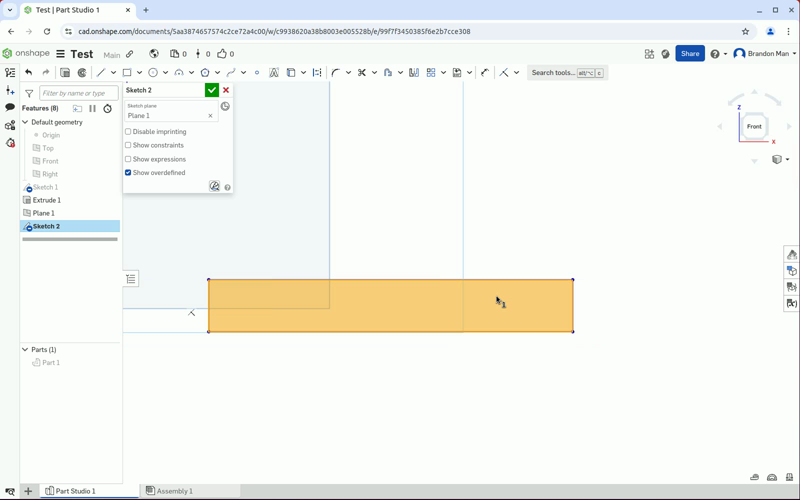
scroll(-6)
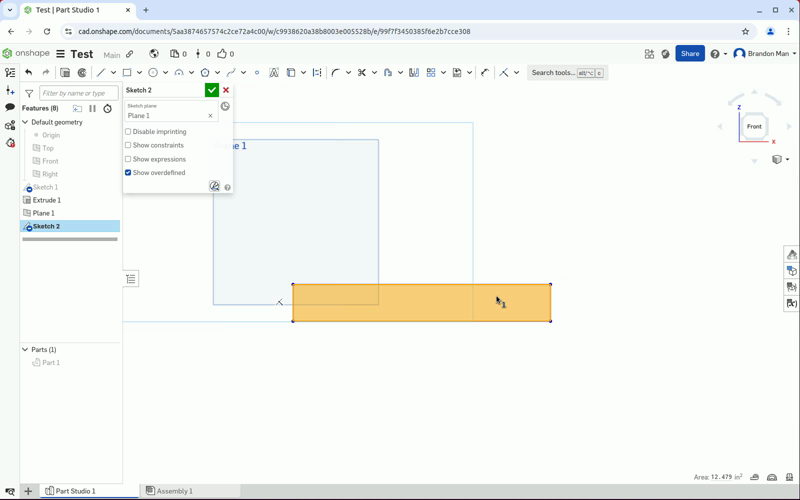
scroll(-6)
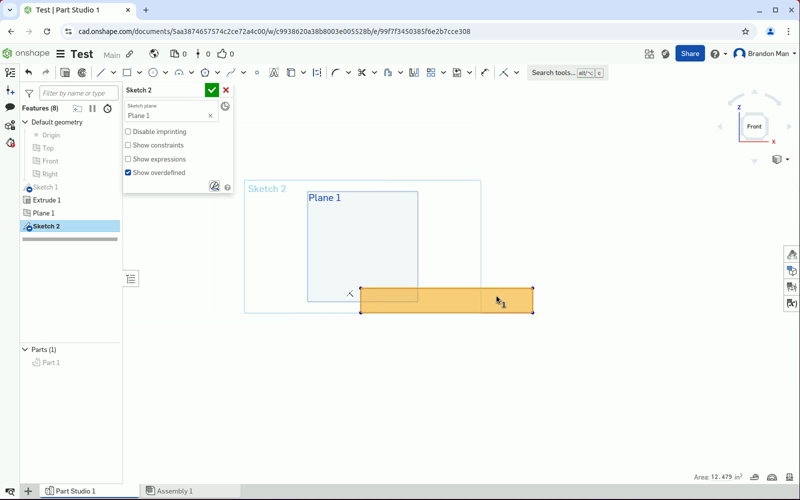
scroll(-6)
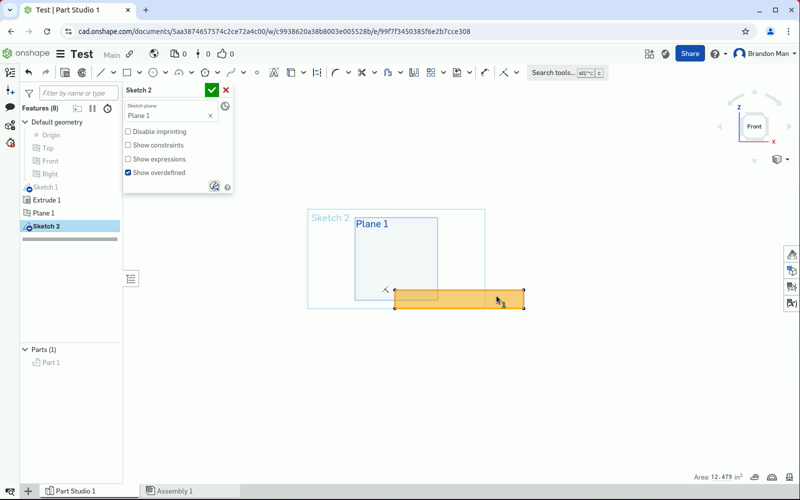
scroll(-6)
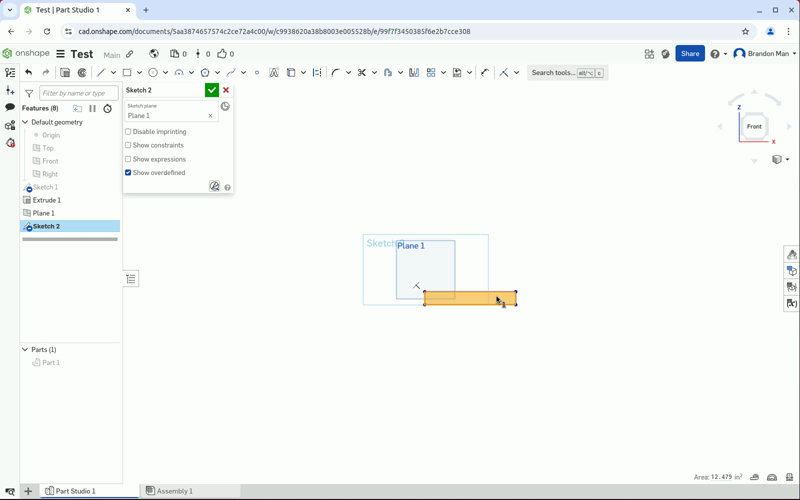
scroll(-6)
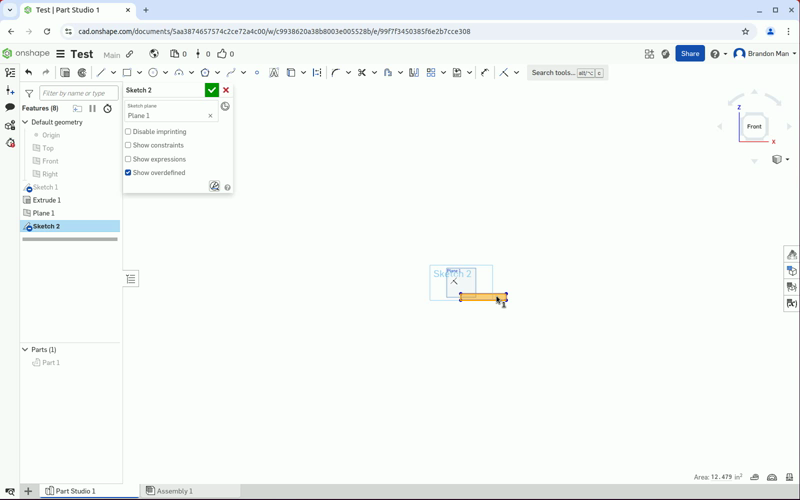
mouse_move(73, 352)
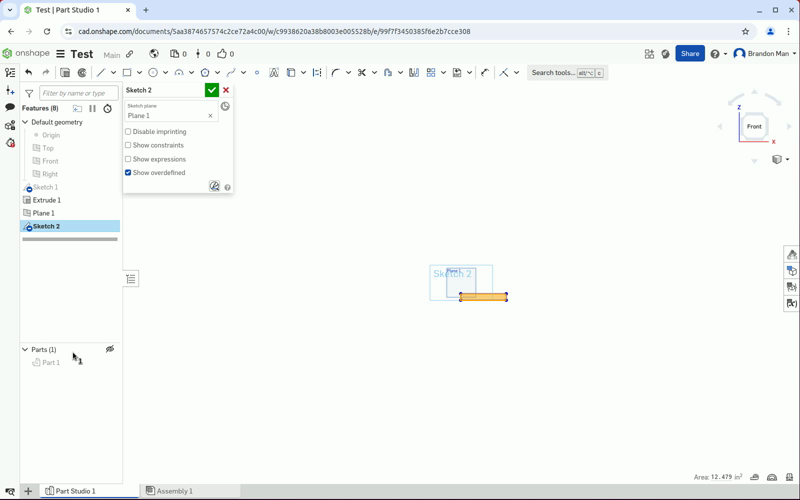
key(shift+y)
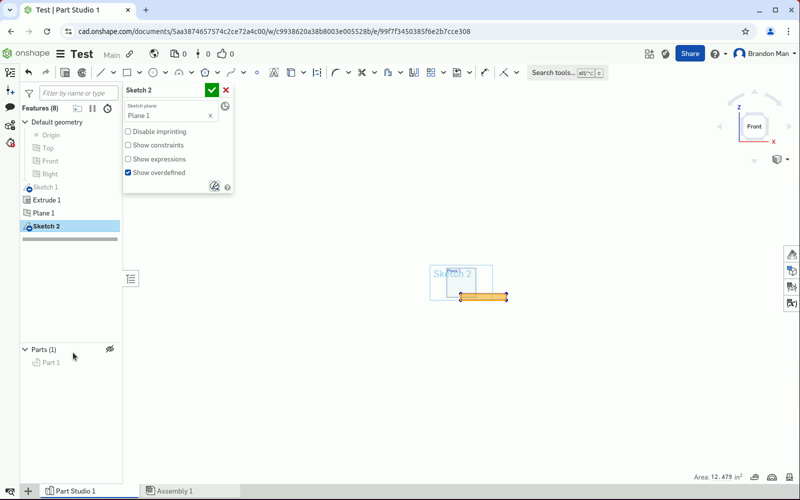
key(shift+e)
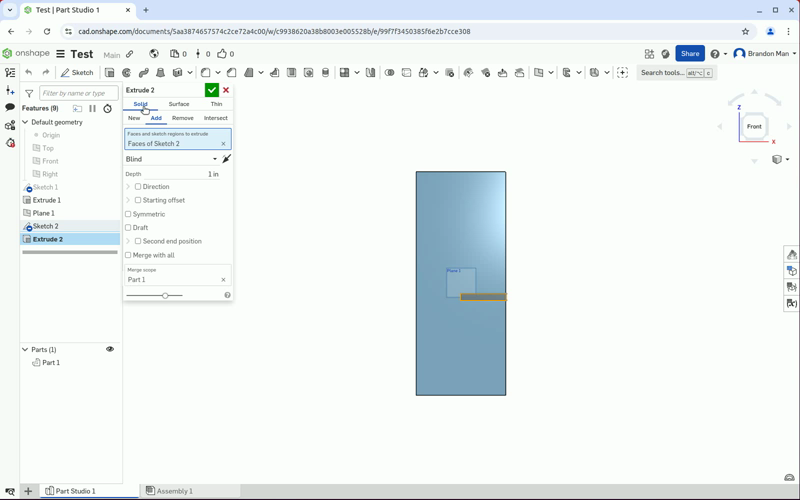
mouse_move(143, 106)
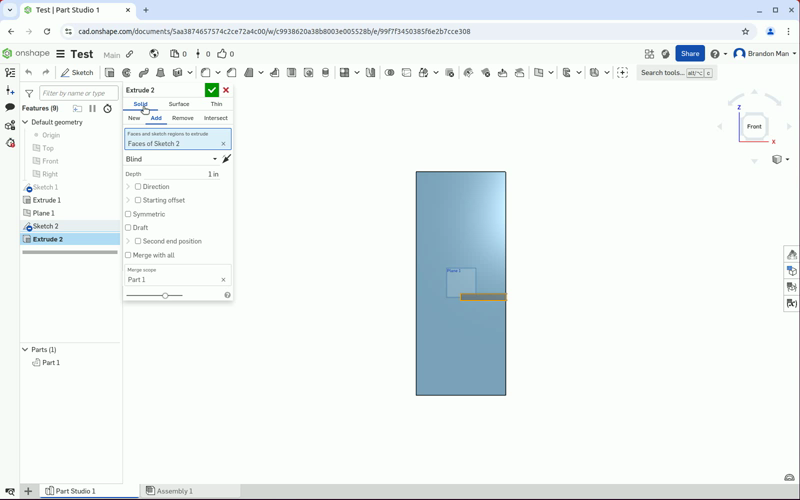
click(143, 106)
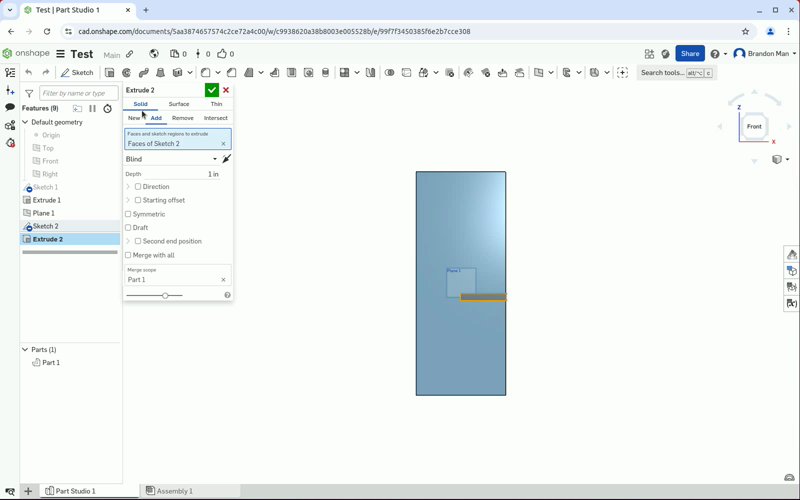
mouse_move(137, 120)
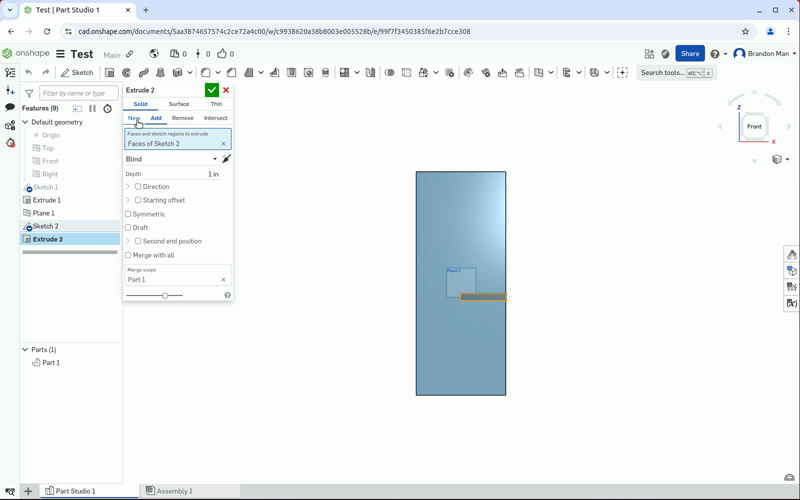
click(137, 120)
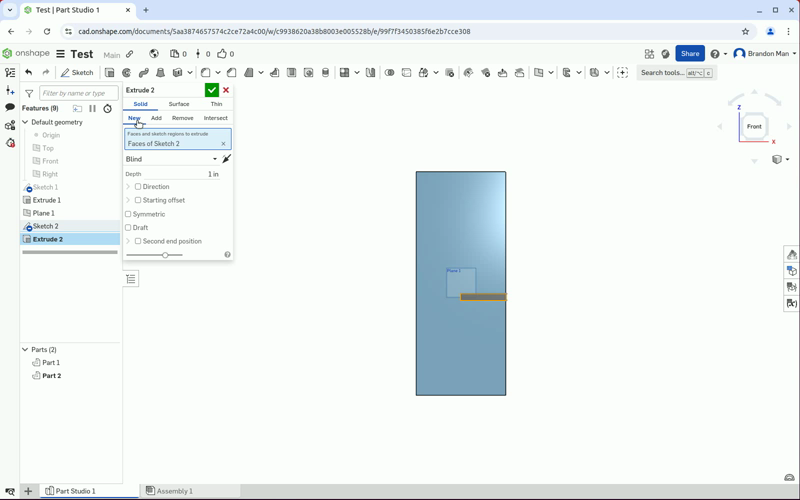
key(tab, 4)
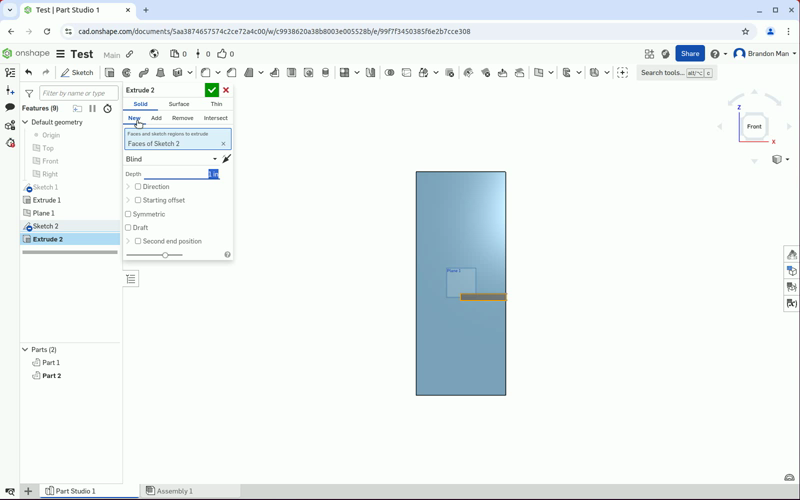
text(-13.961)
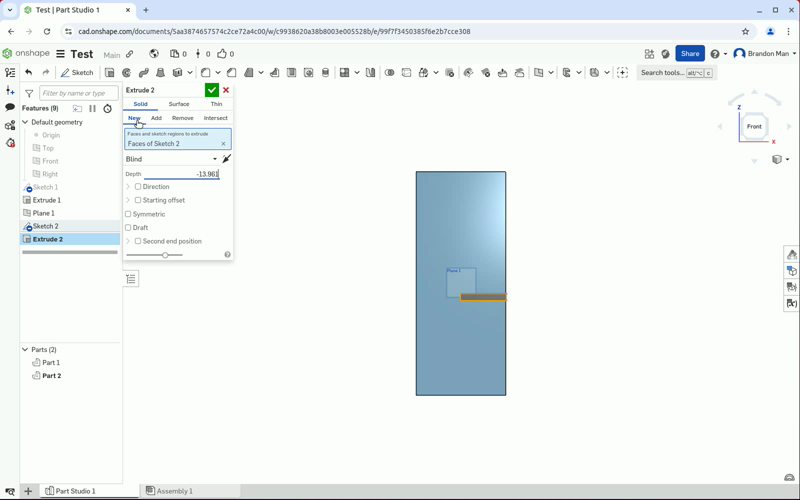
key(enter)
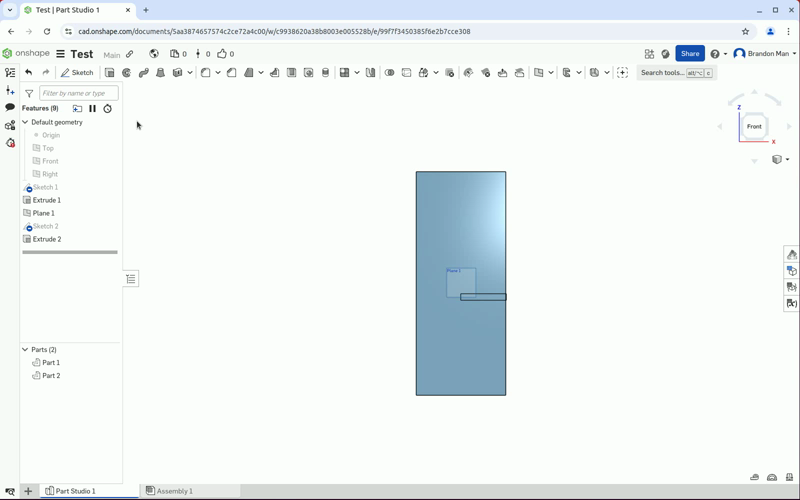
key(shift+h)
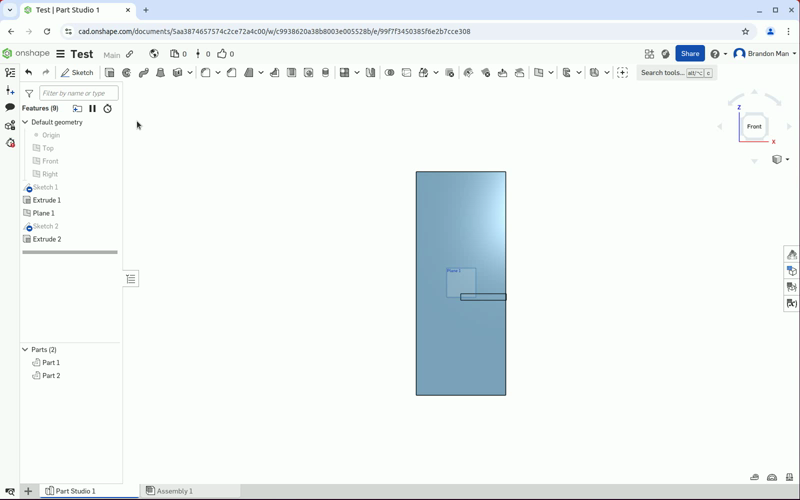
key(shift+h)
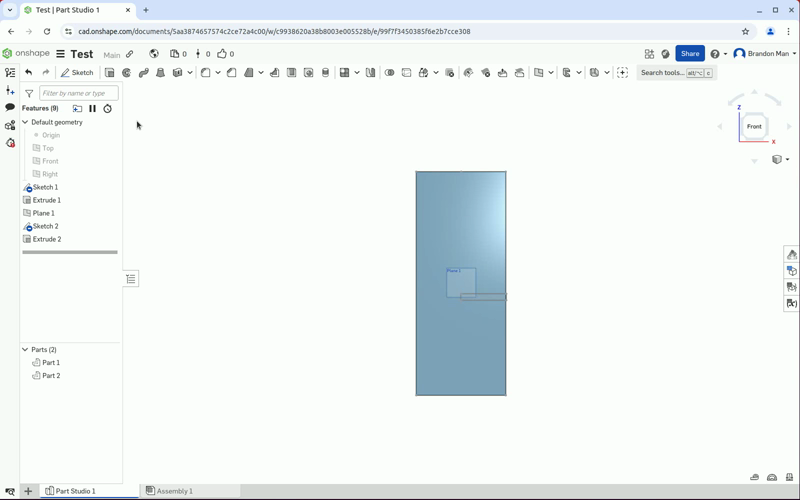
key(shift+7)
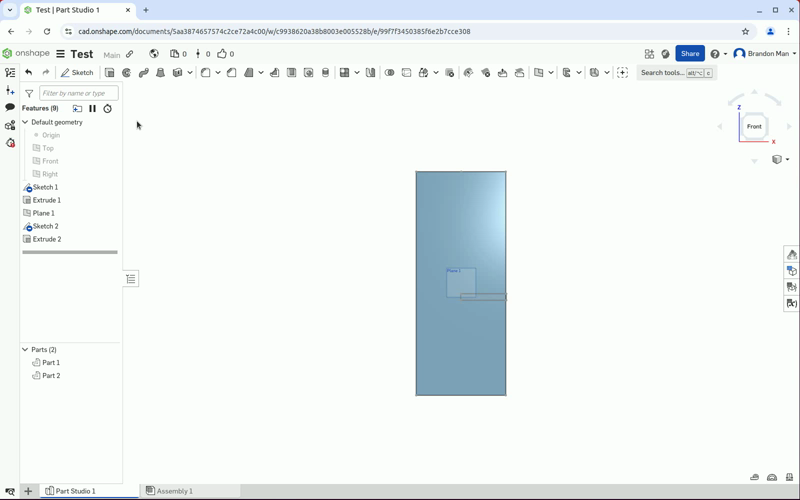
key(left, 2)
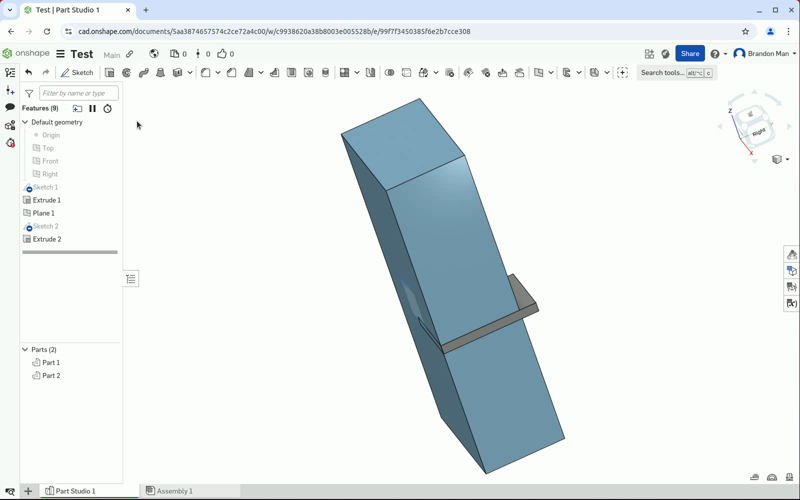
key(down, 2)
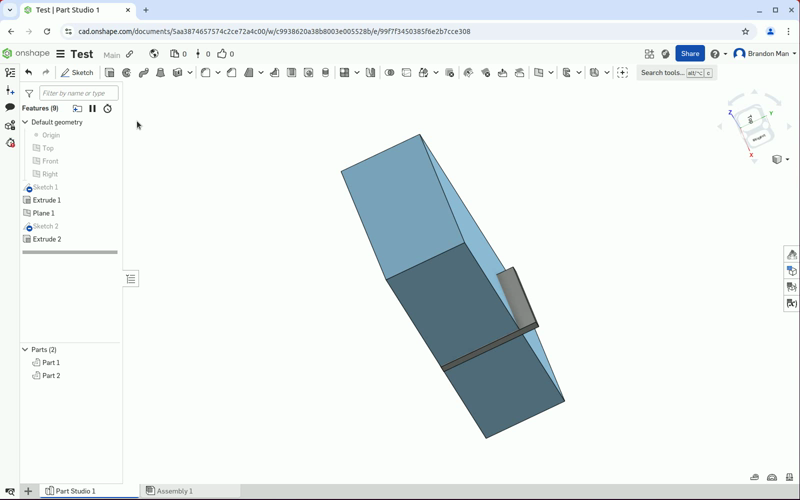
key(up, 2)
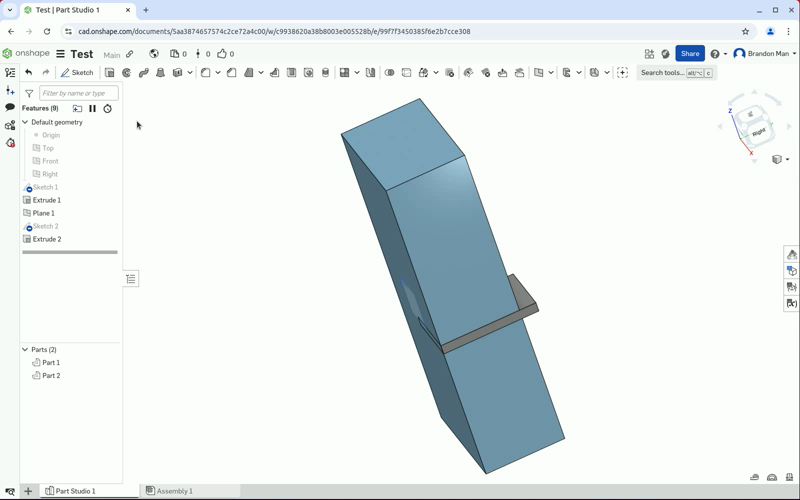
key(right, 2)
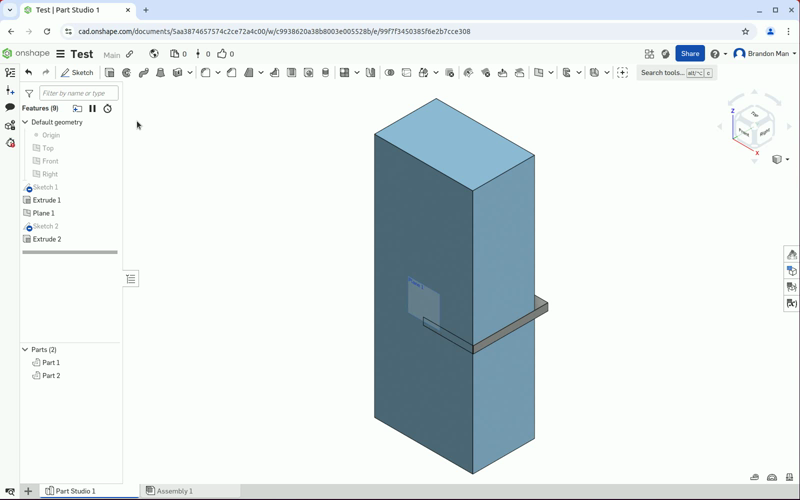
mouse_move(73, 189)
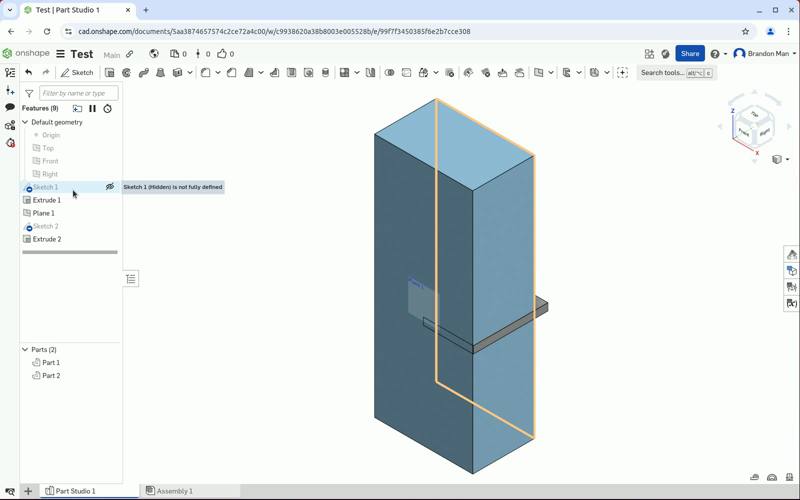
click(73, 189)